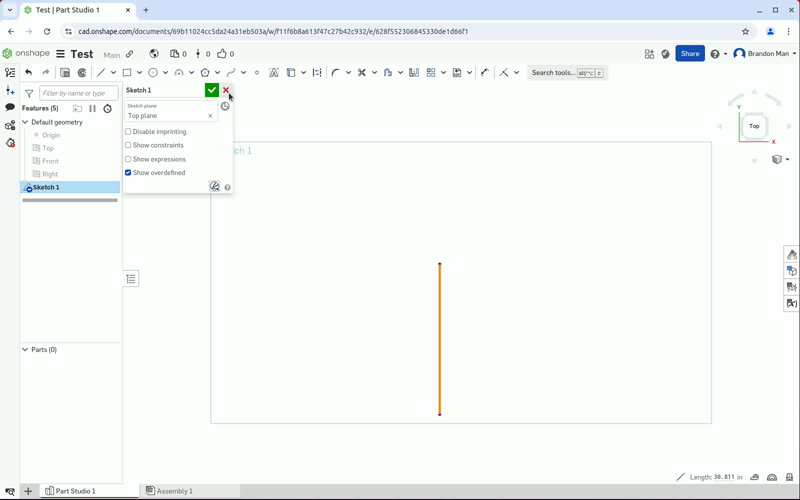
key(shift+h)
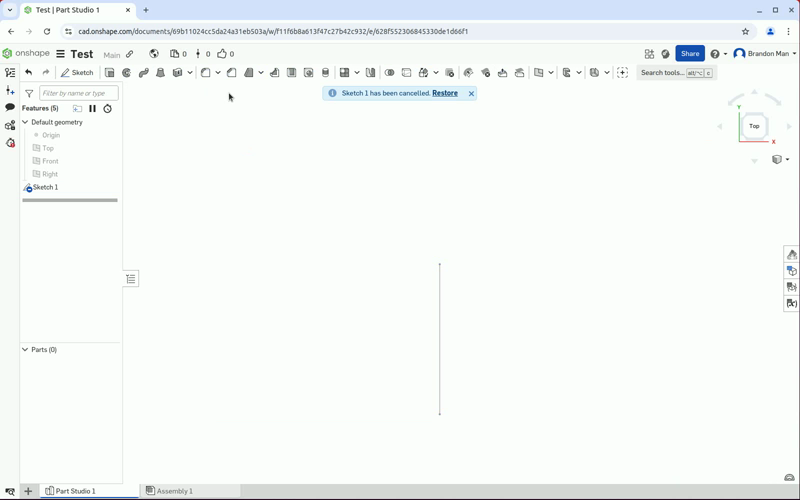
key(shift+s)
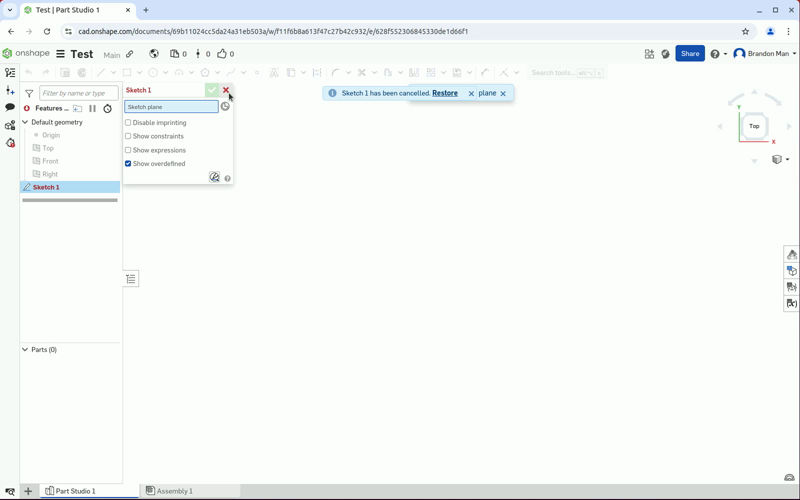
mouse_move(73, 150)
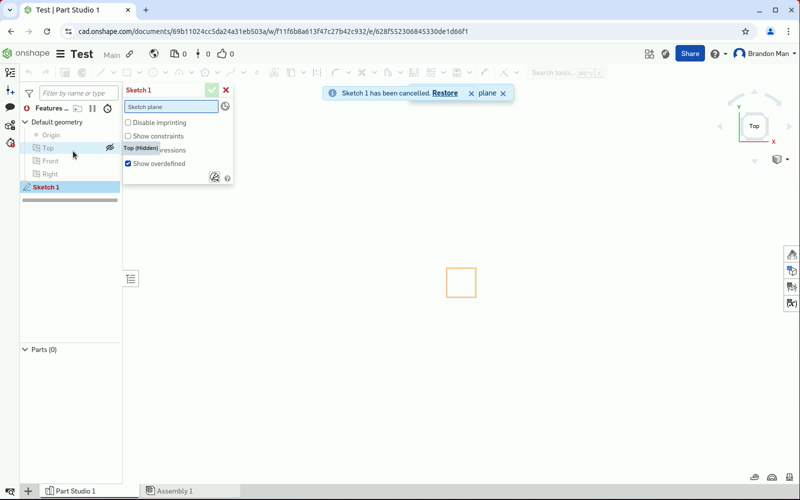
click(73, 150)
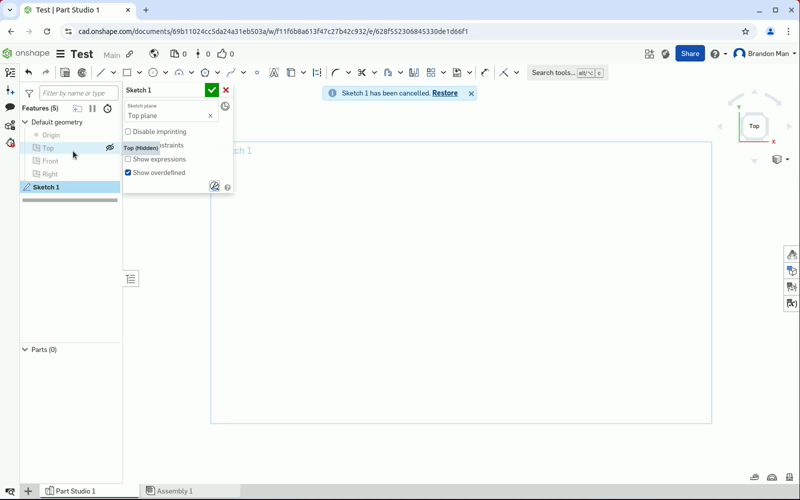
mouse_move(73, 352)
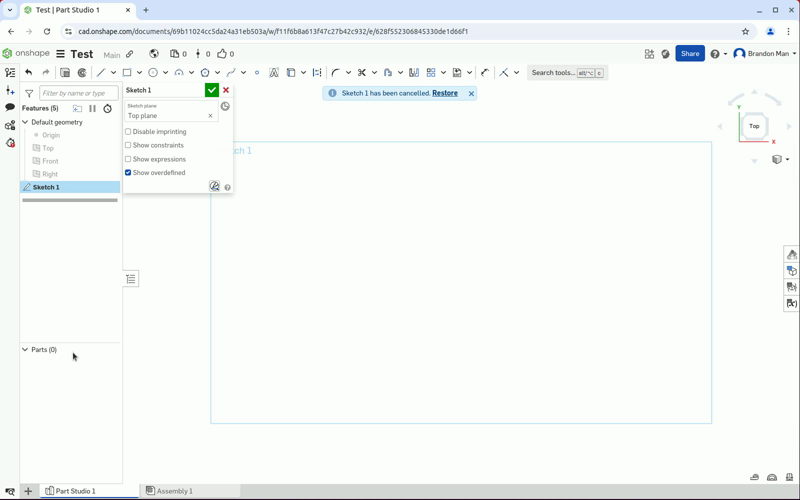
key(y)
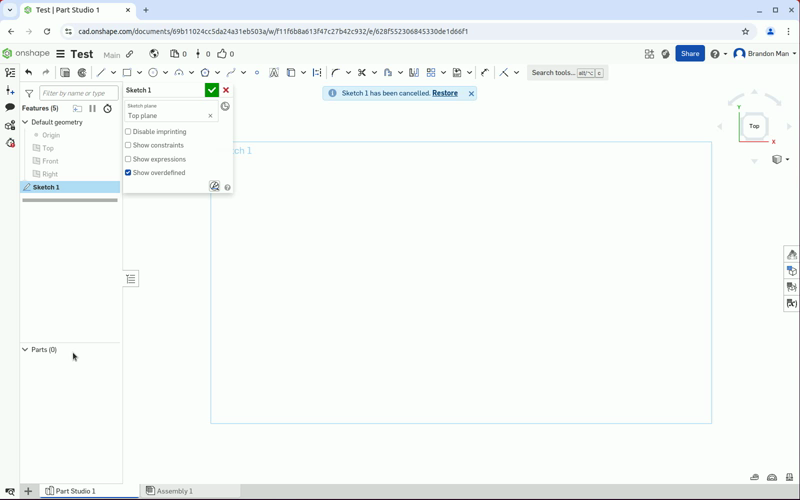
key(c)
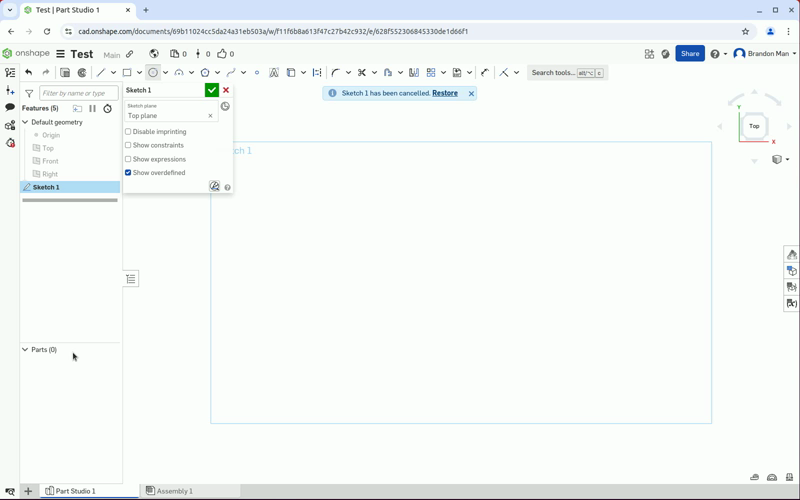
key_down(shift)
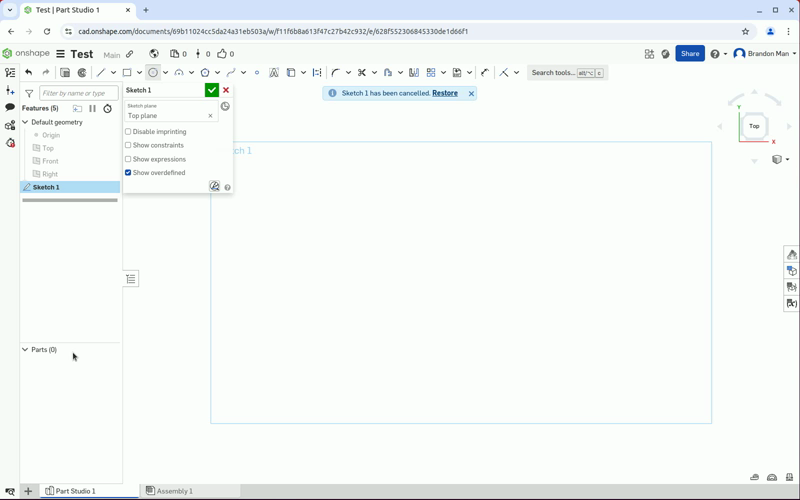
mouse_move(443, 271)
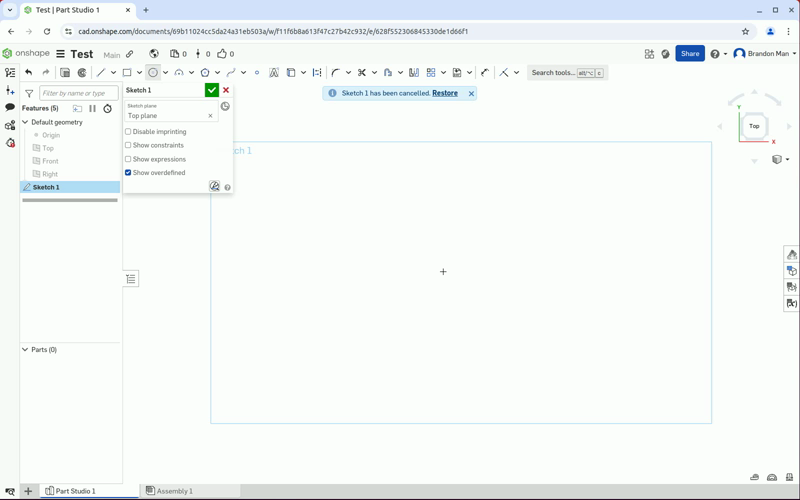
click(443, 271)
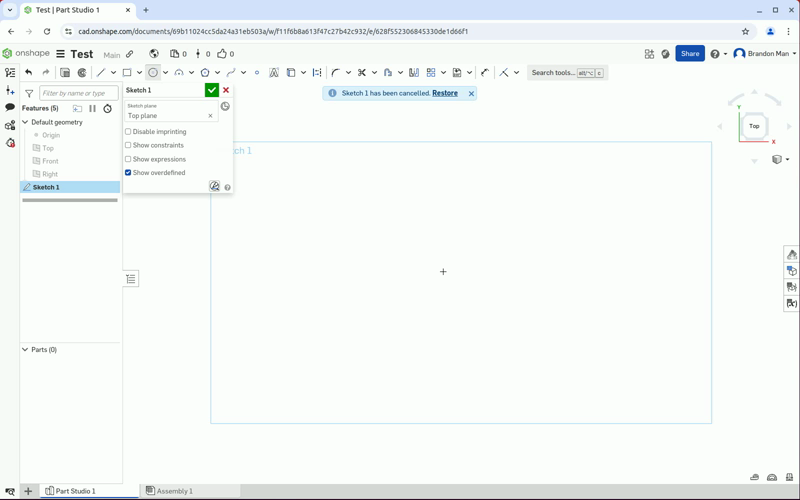
key_up(shift)
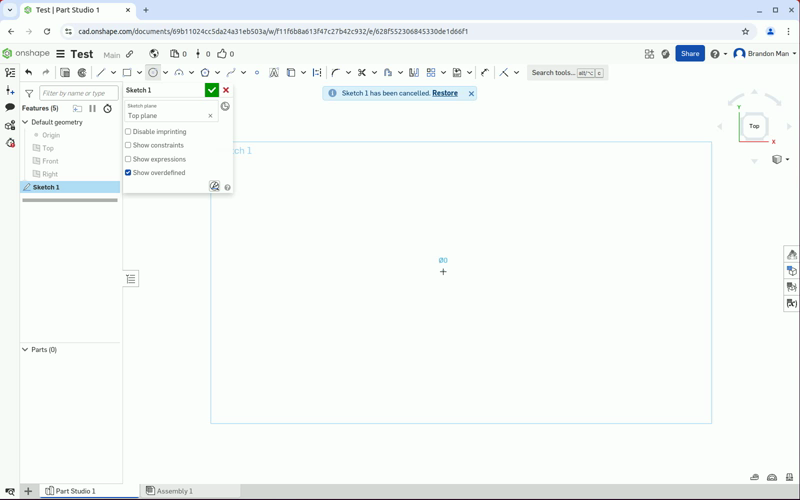
mouse_move(446, 271)
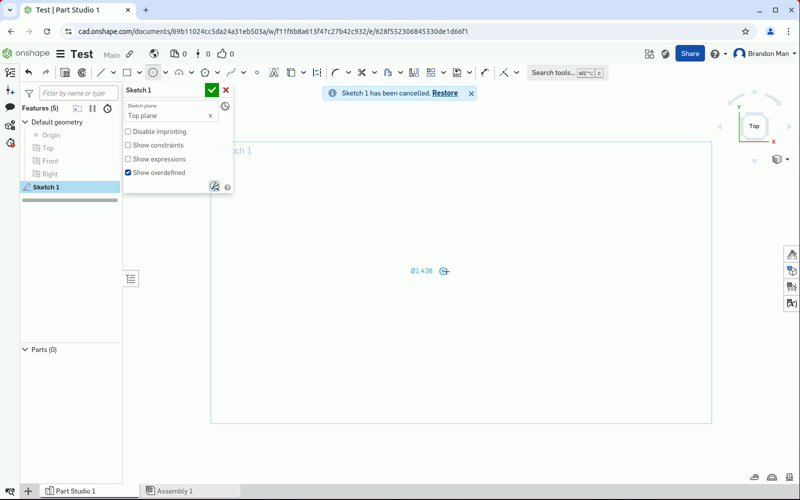
click(446, 271)
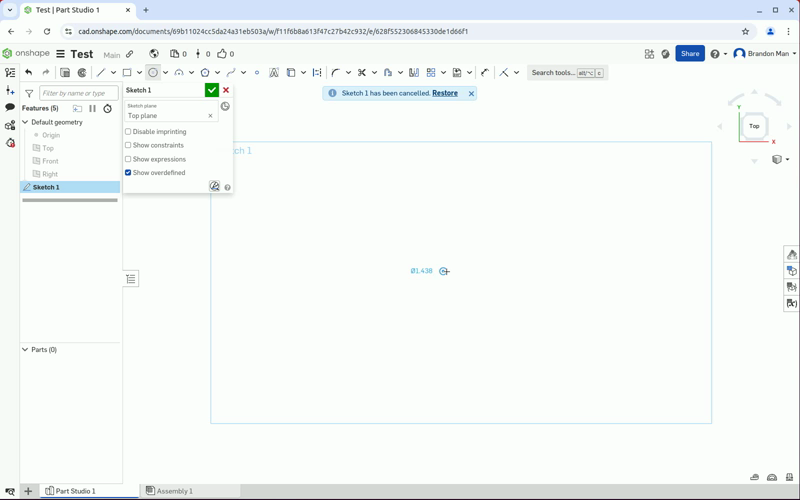
key(esc)
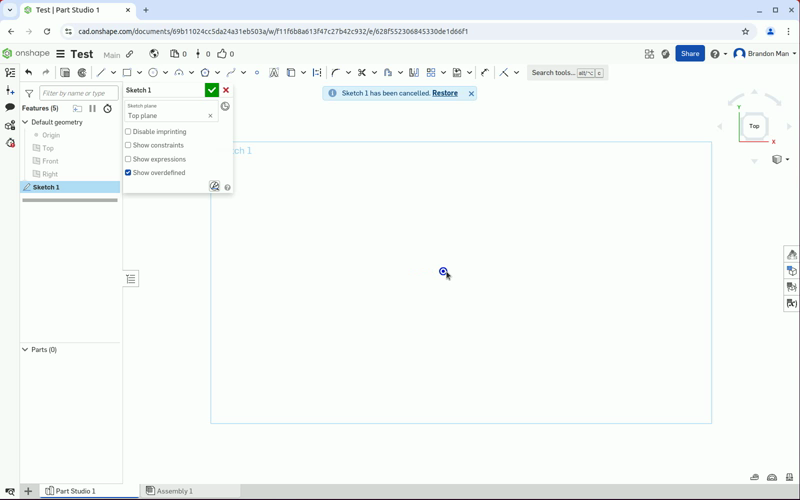
mouse_move(445, 272)
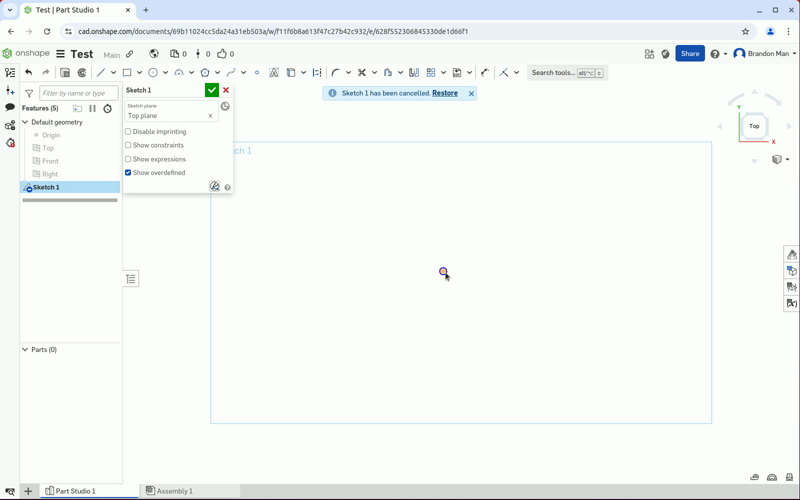
scroll(6)
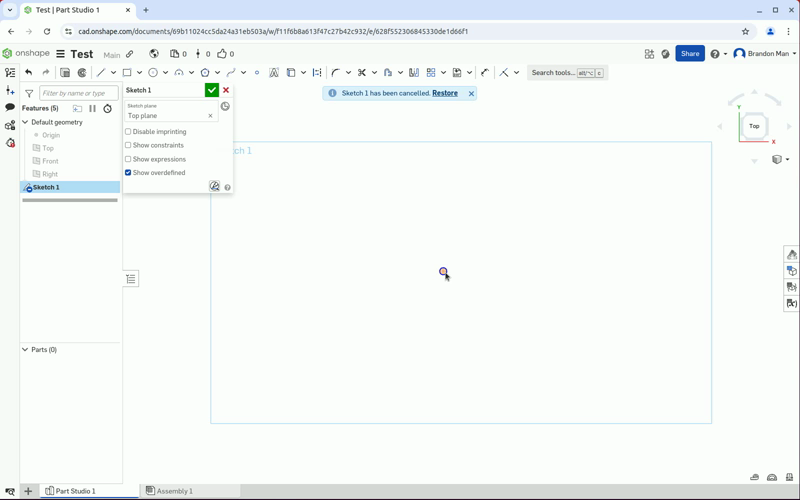
scroll(6)
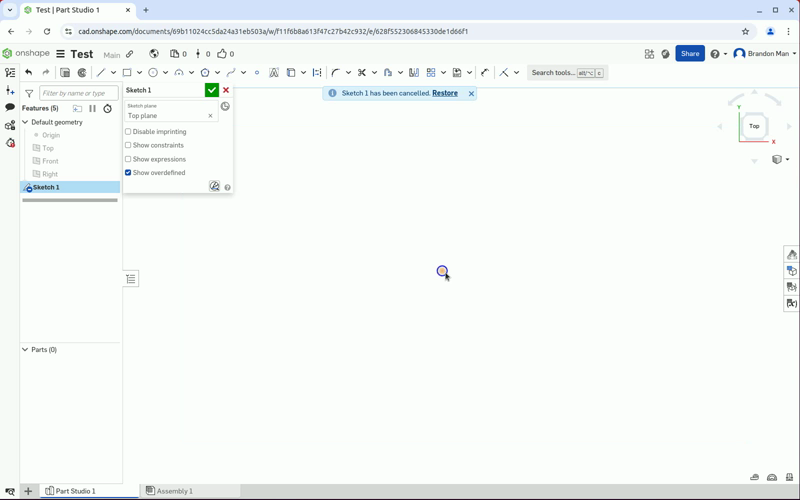
scroll(6)
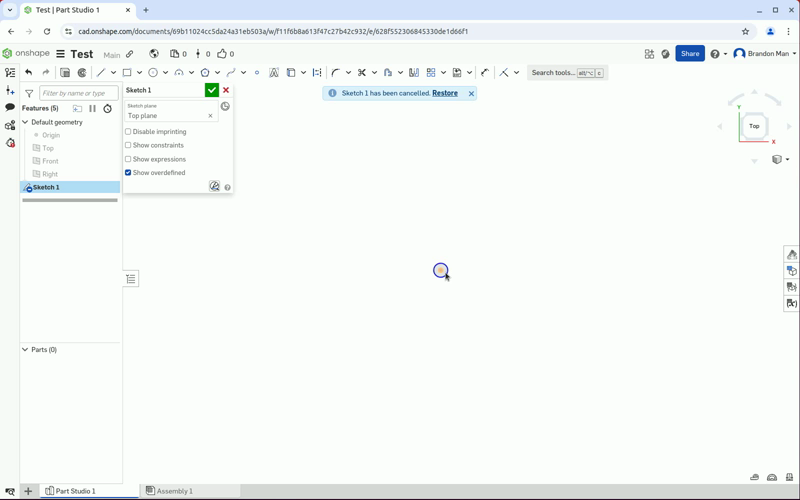
scroll(6)
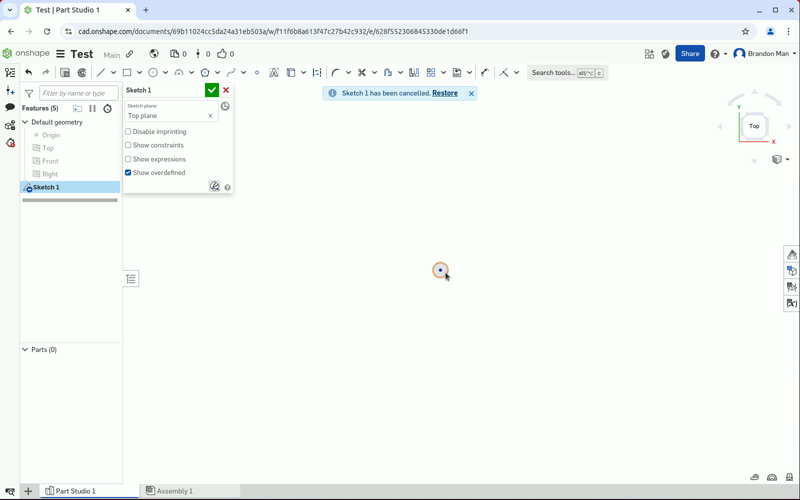
scroll(6)
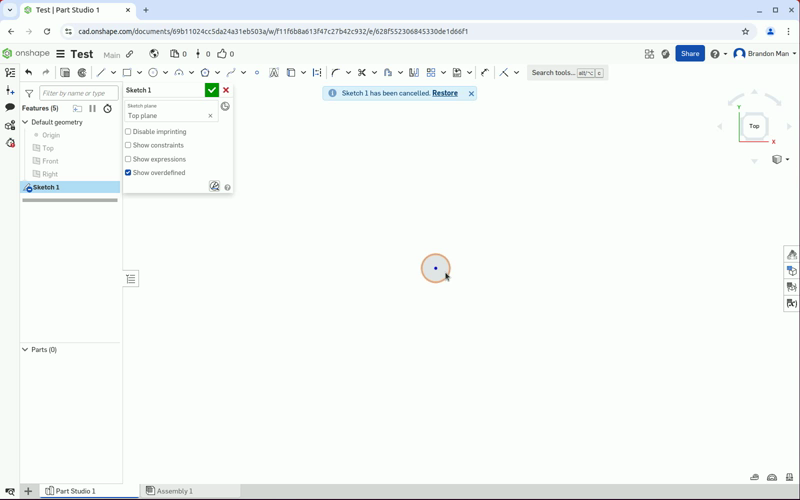
scroll(6)
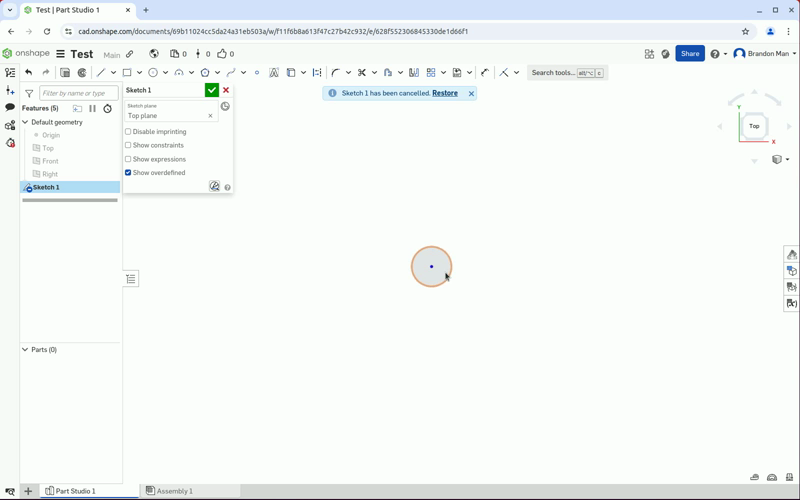
scroll(6)
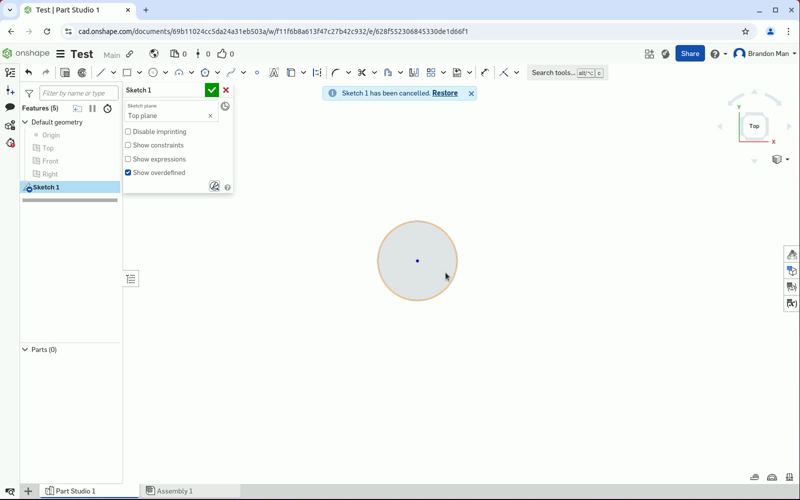
click(445, 272)
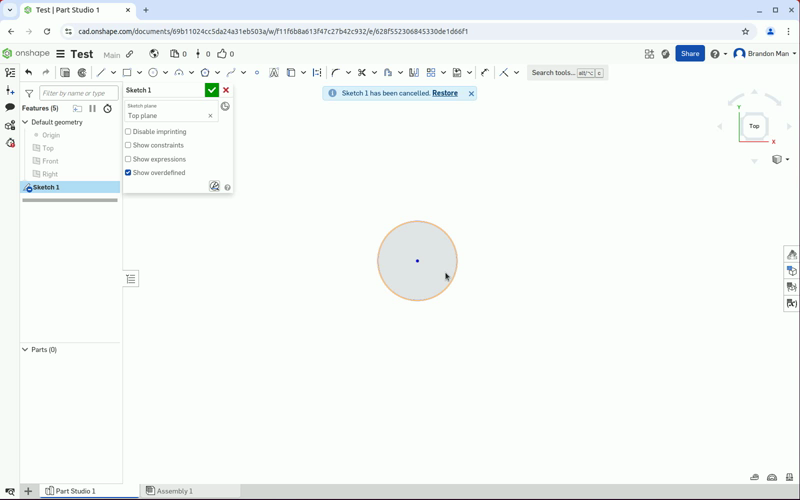
scroll(-6)
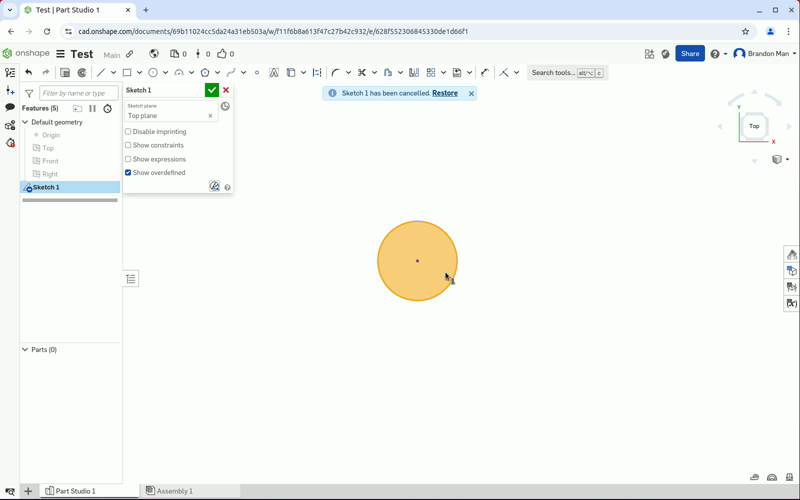
scroll(-6)
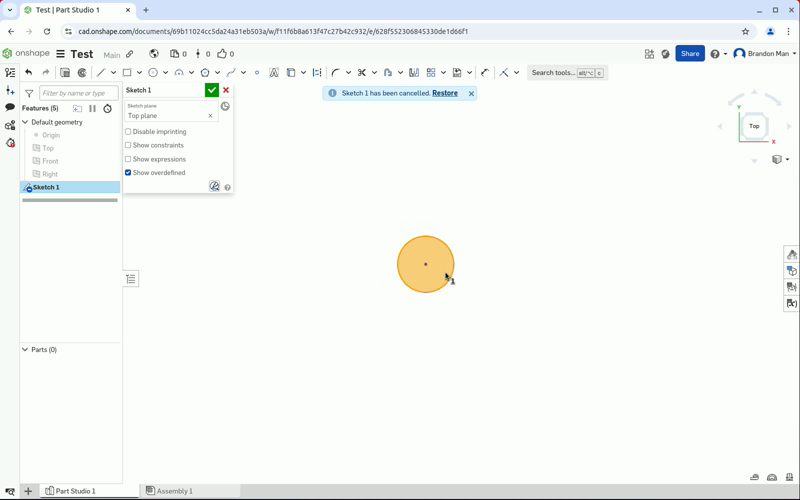
scroll(-6)
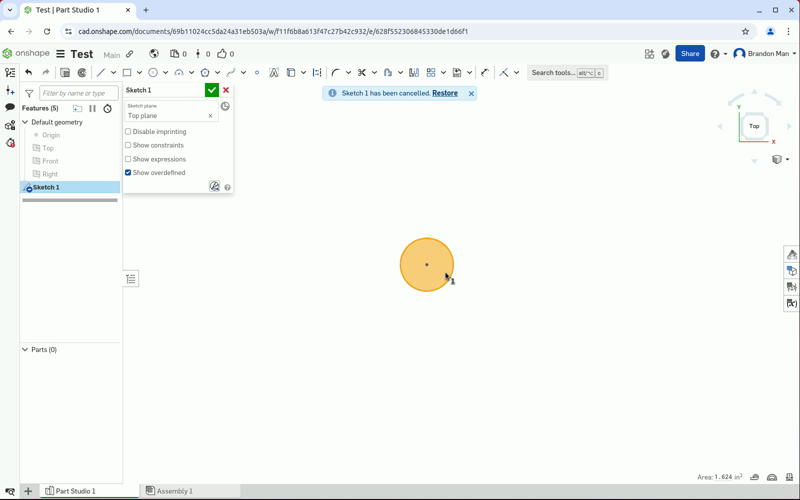
scroll(-6)
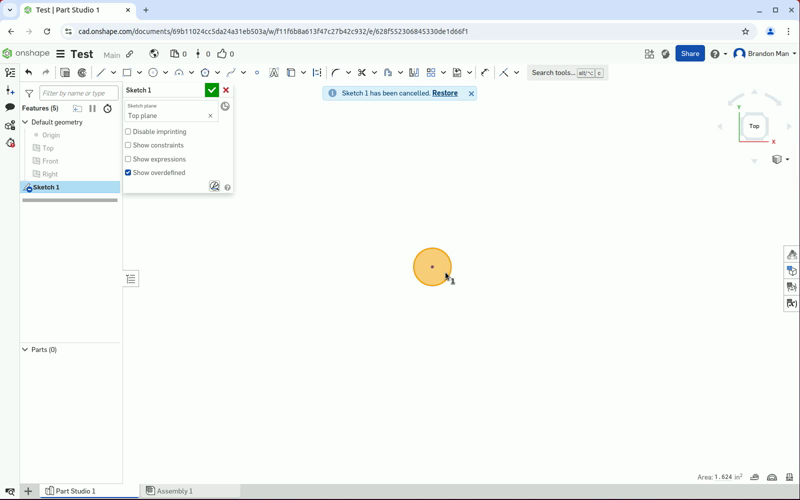
scroll(-6)
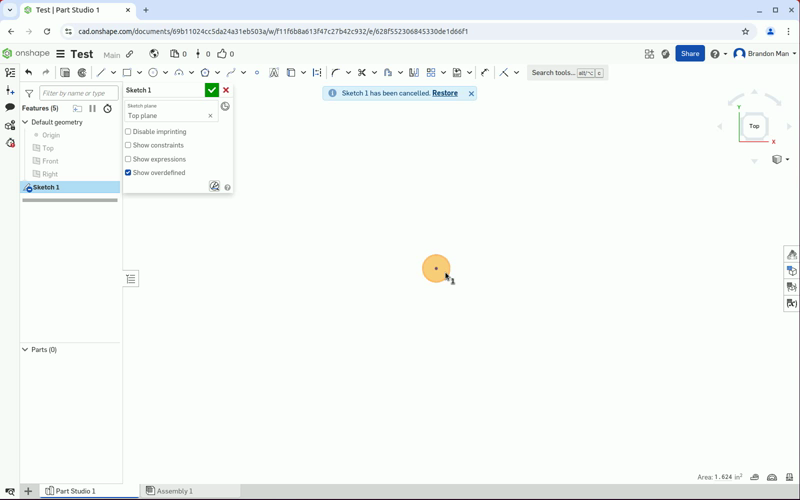
scroll(-6)
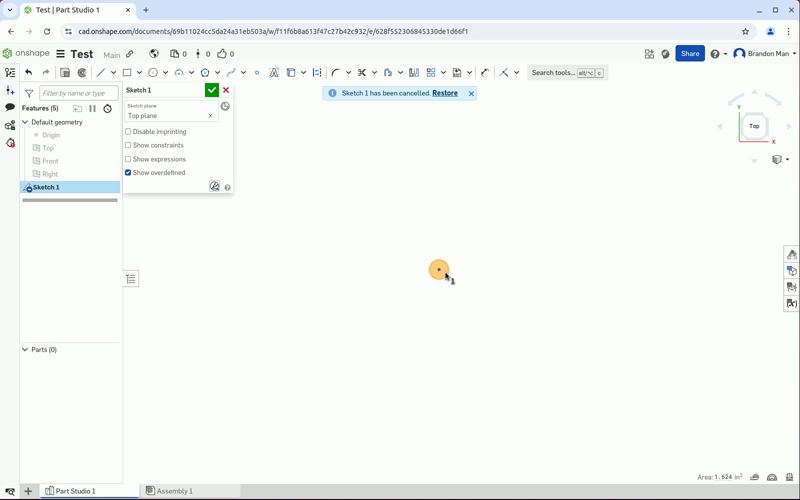
scroll(-6)
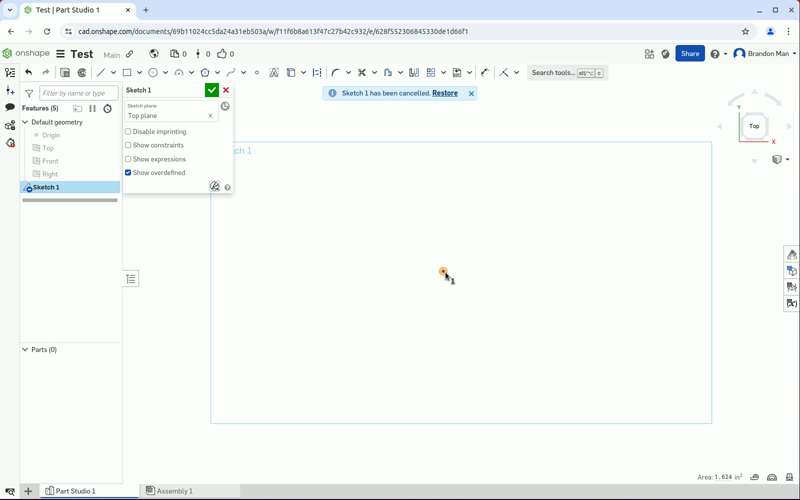
mouse_move(73, 352)
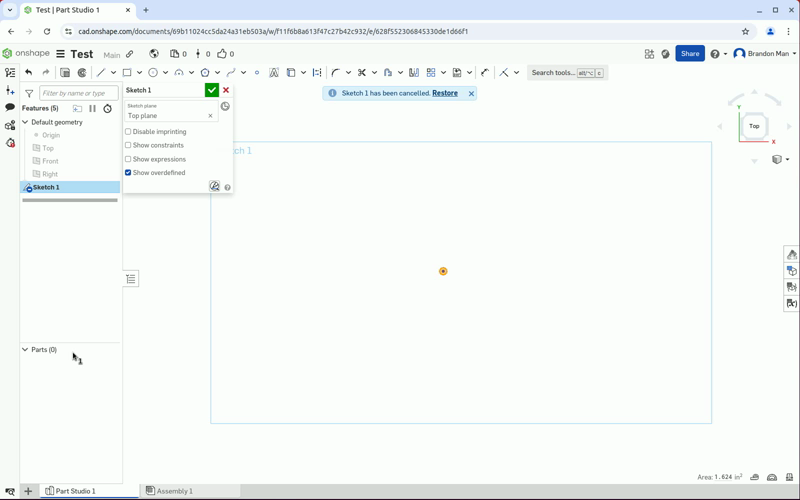
key(shift+y)
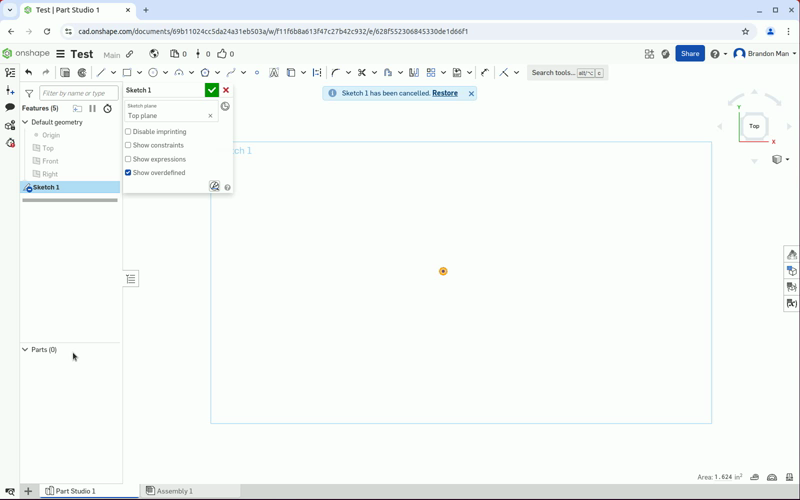
key(shift+e)
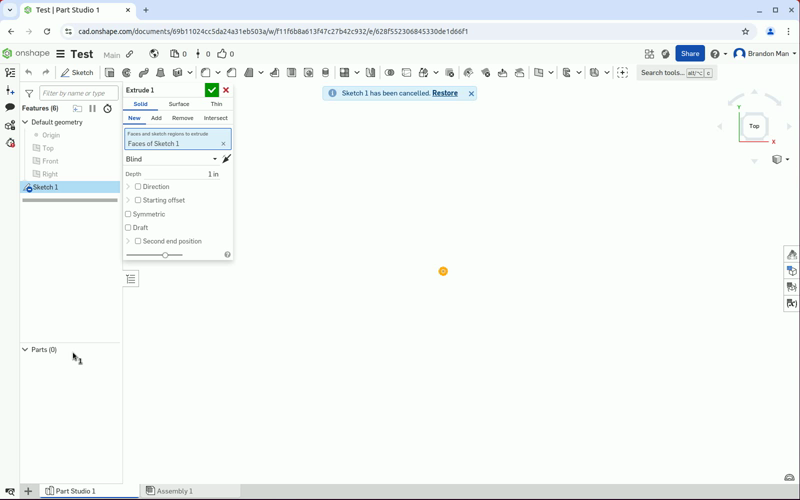
mouse_move(143, 106)
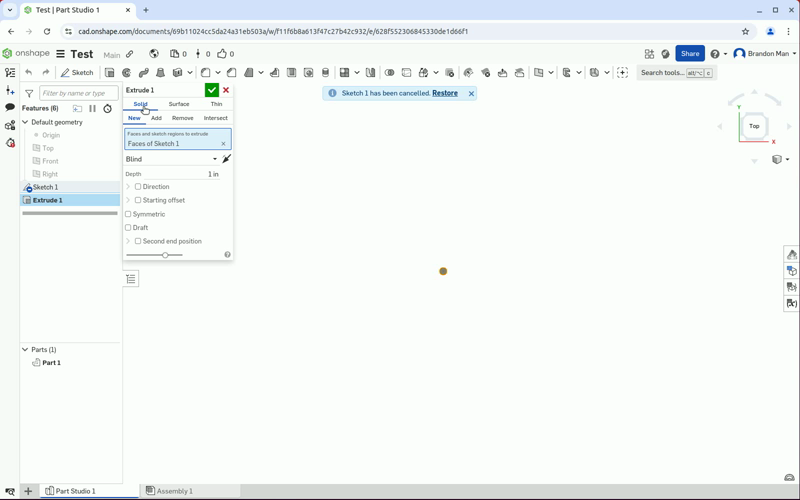
click(143, 106)
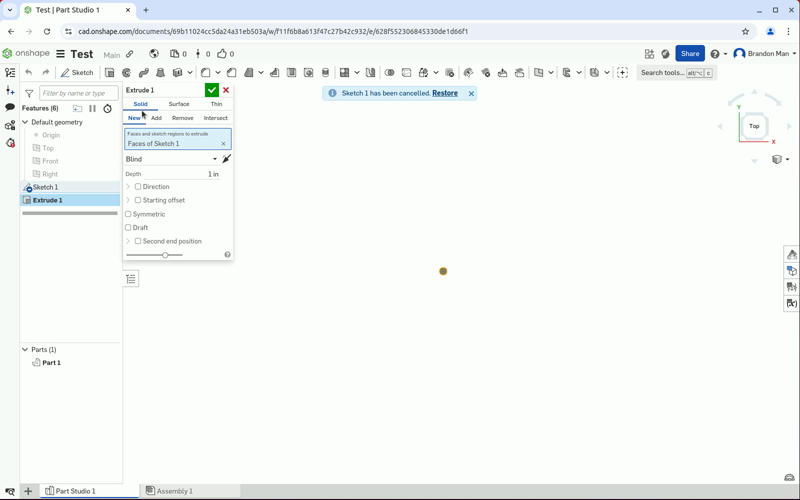
mouse_move(137, 120)
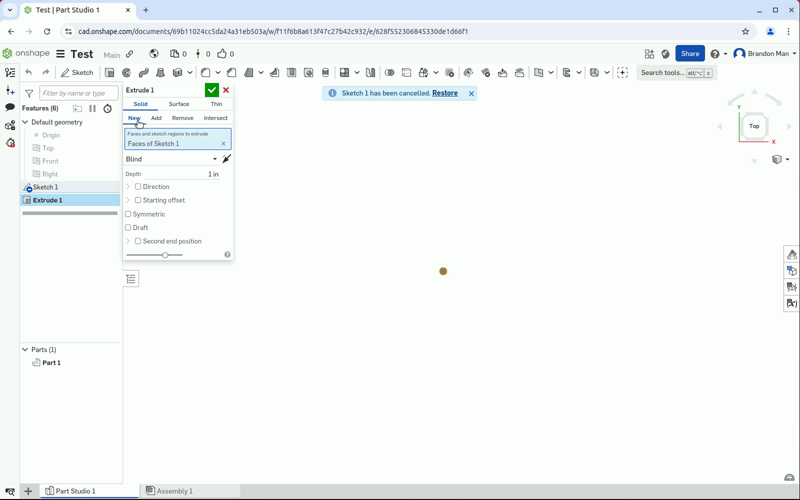
click(137, 120)
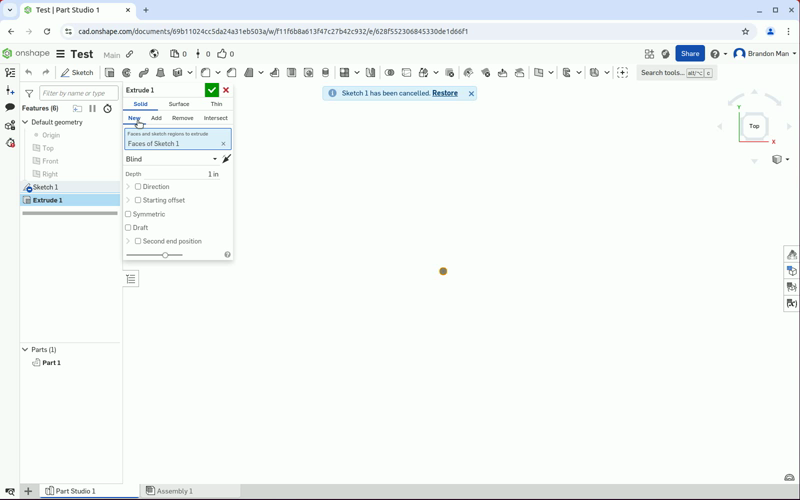
key(tab, 4)
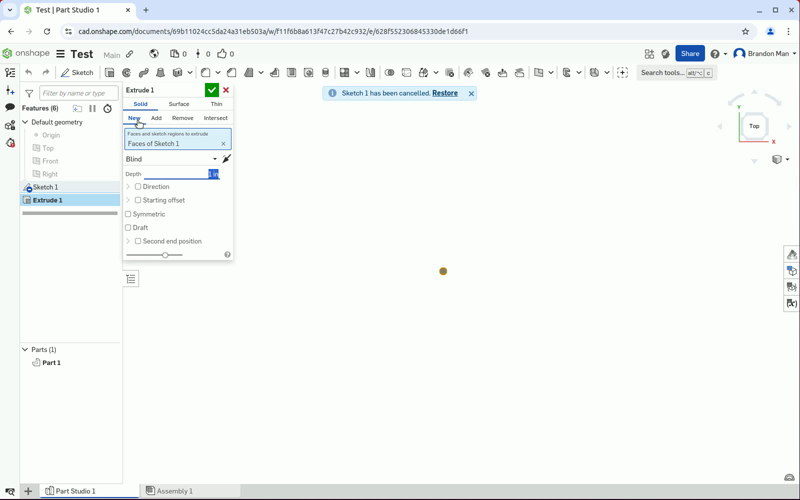
text(23.108)
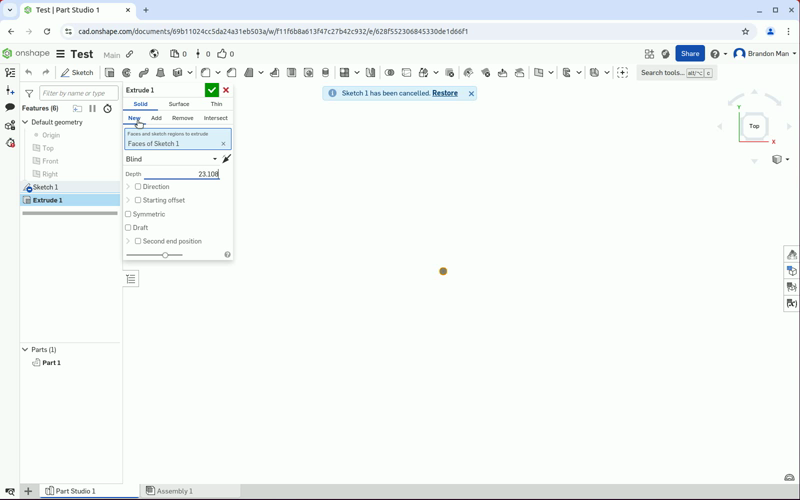
key(enter)
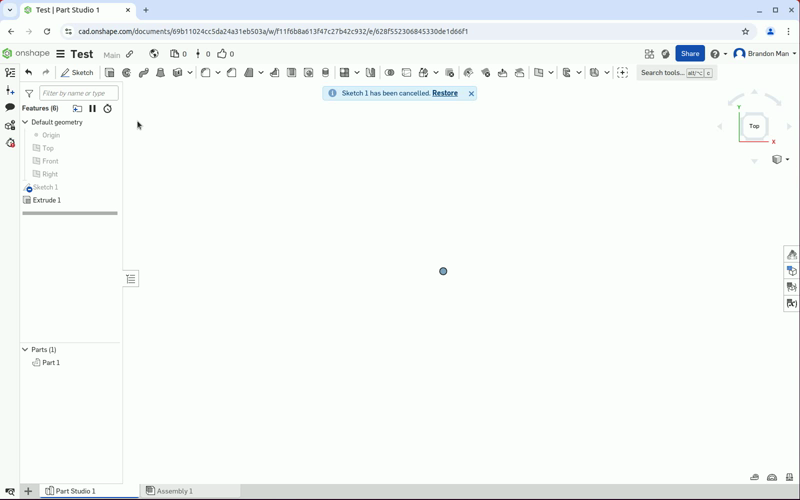
key(shift+h)
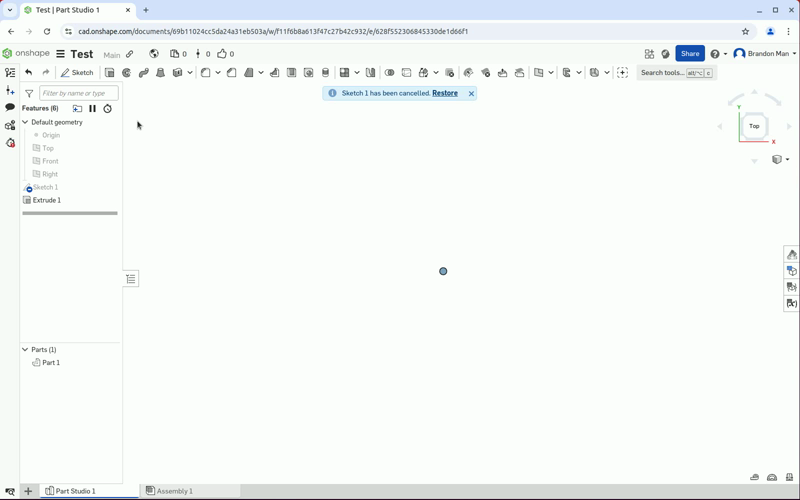
key(shift+h)
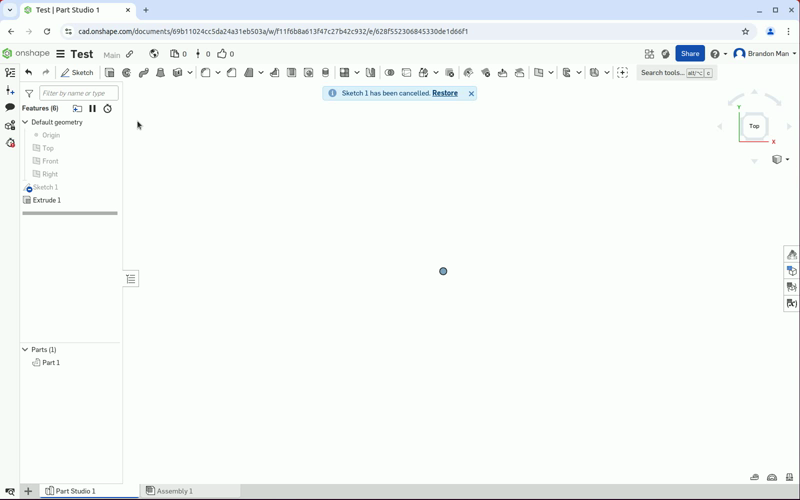
mouse_move(73, 189)
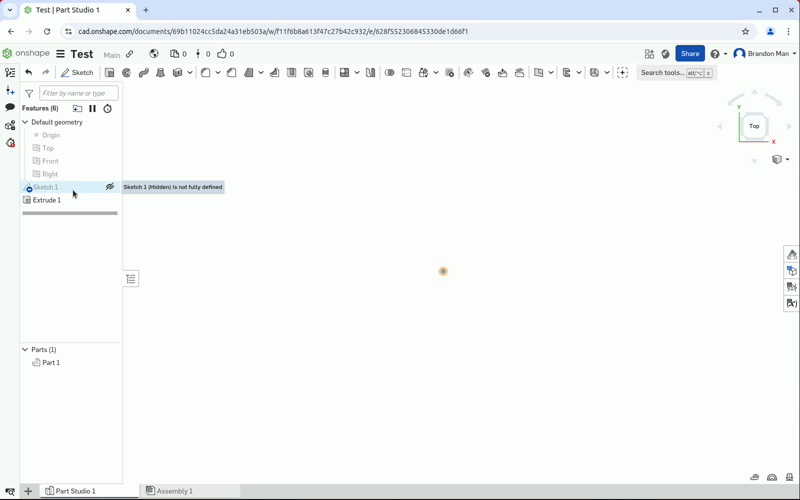
click(73, 189)
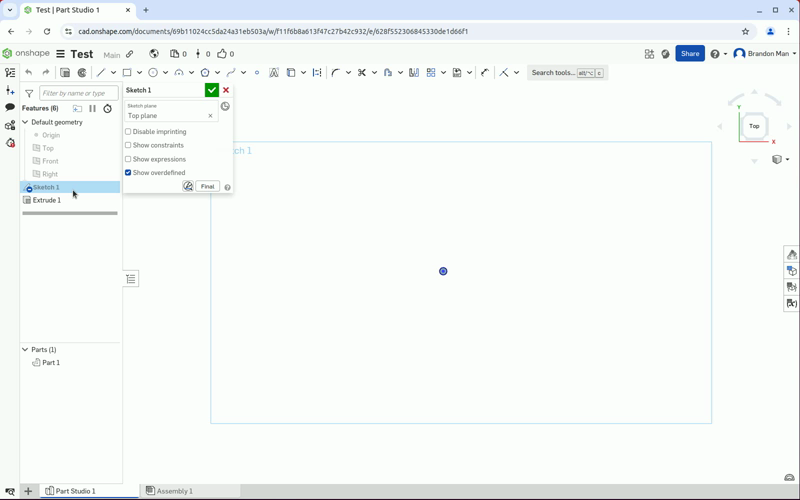
mouse_move(229, 92)
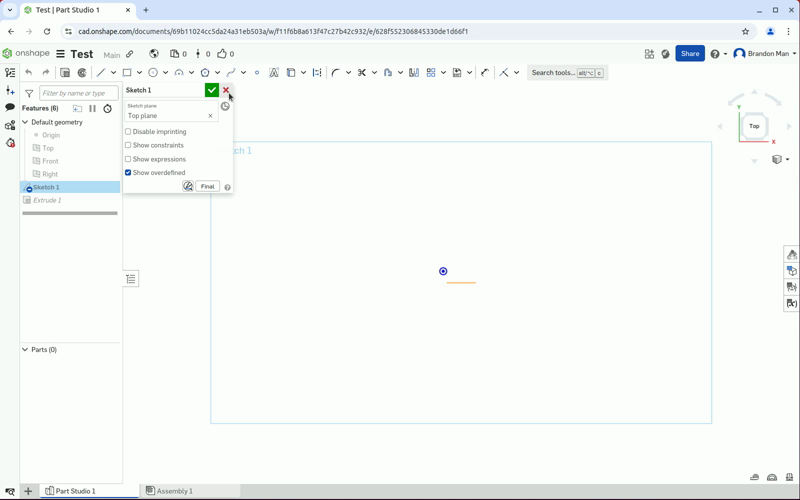
click(229, 92)
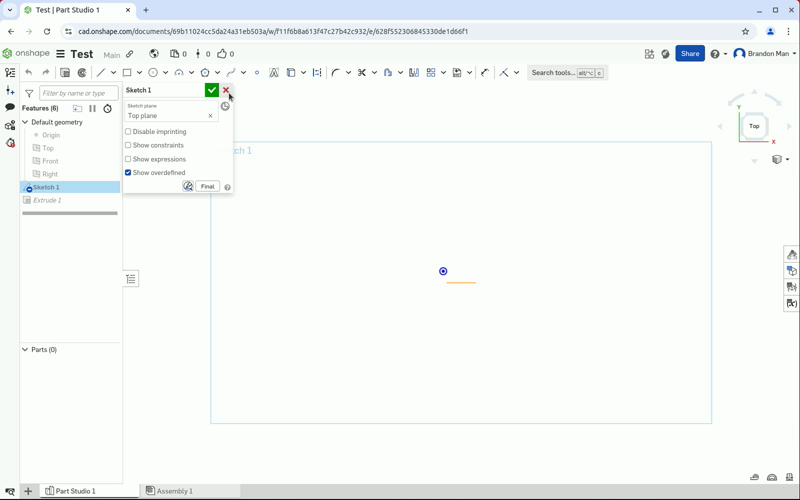
key(shift+s)
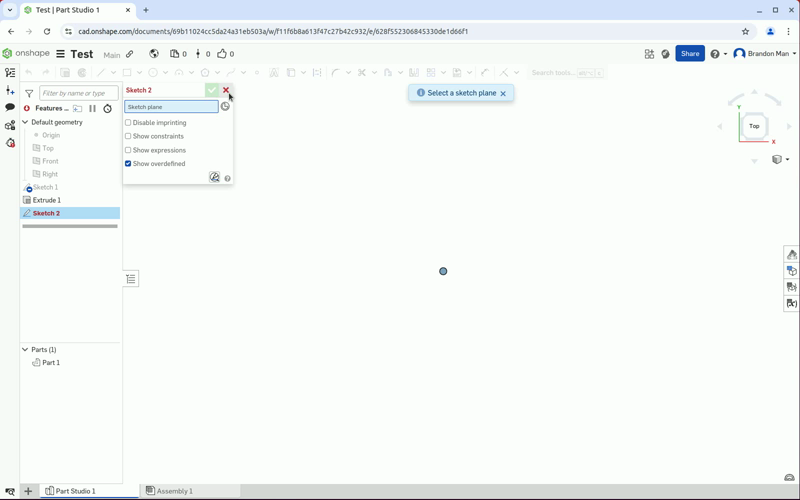
mouse_move(73, 150)
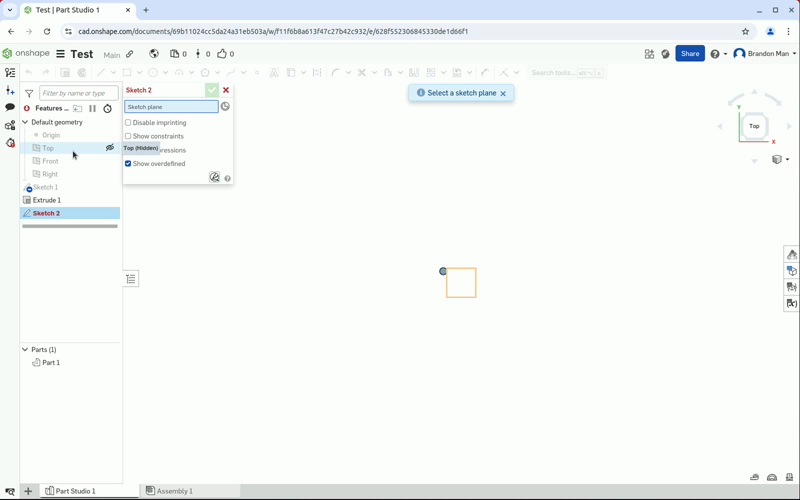
click(73, 150)
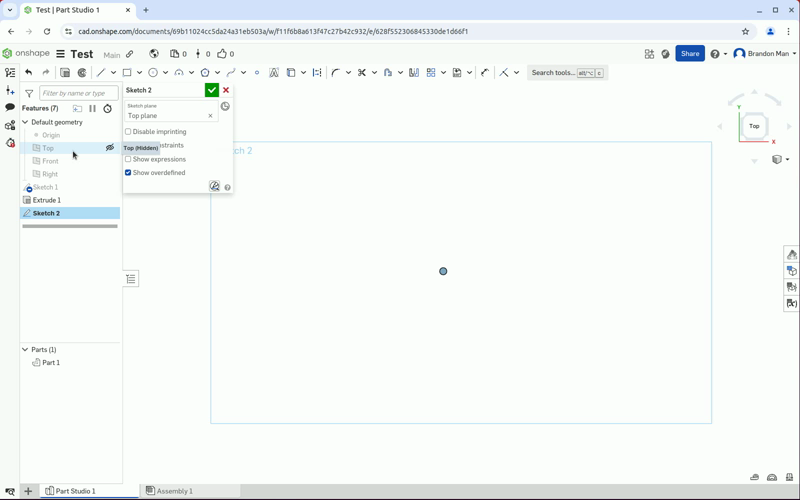
mouse_move(73, 352)
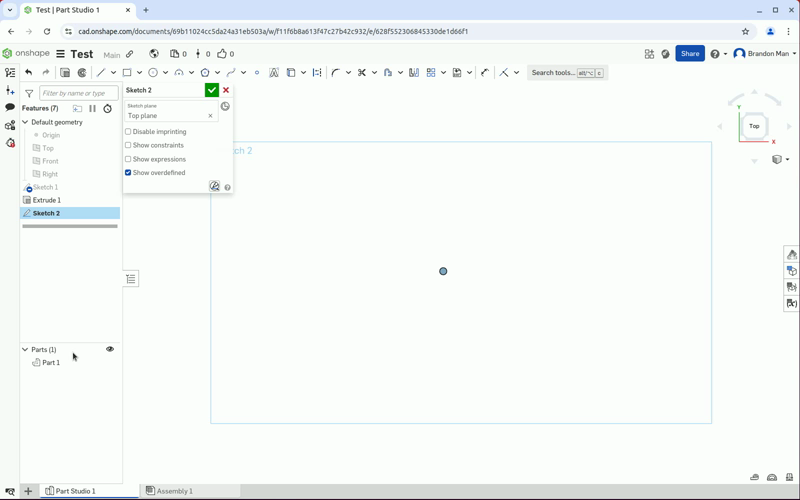
key(y)
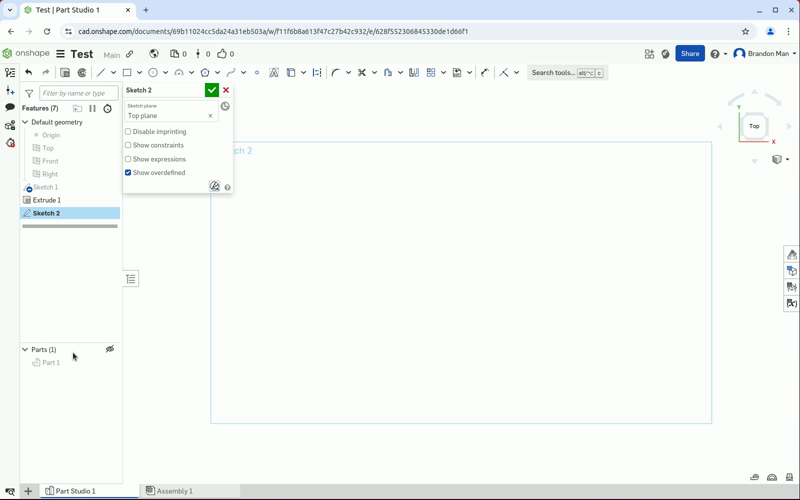
key(c)
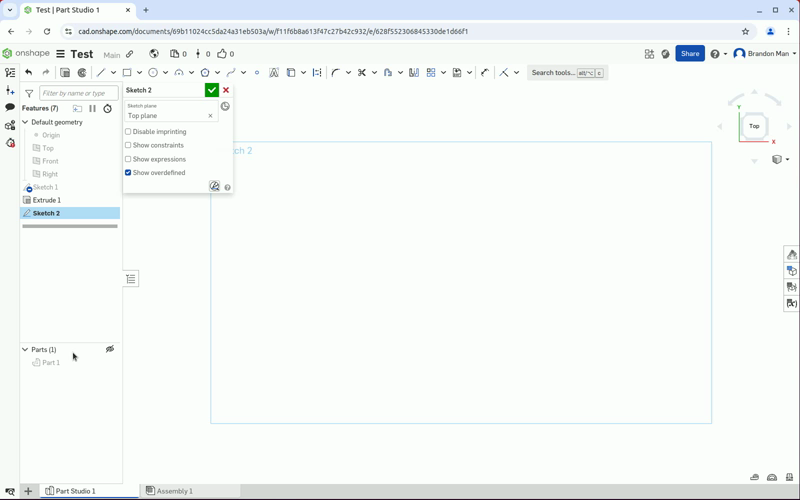
key_down(shift)
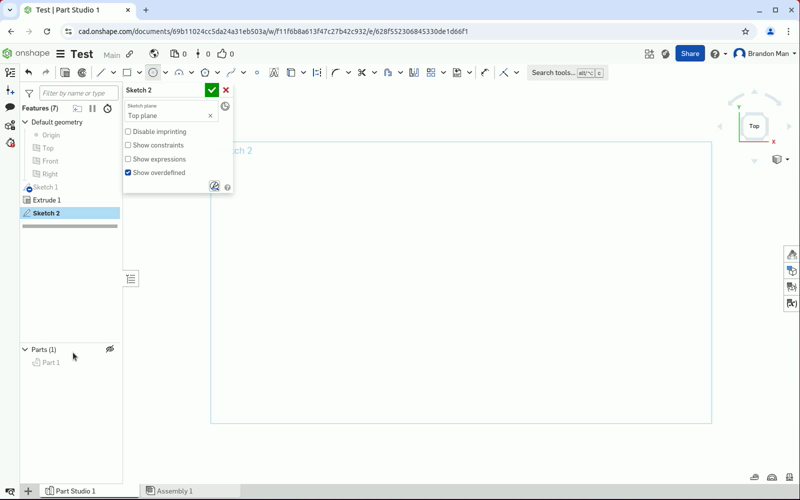
mouse_move(453, 271)
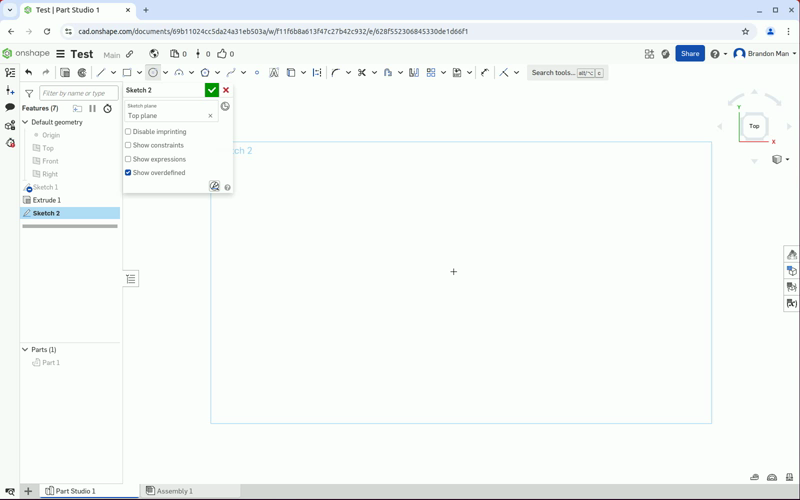
click(453, 271)
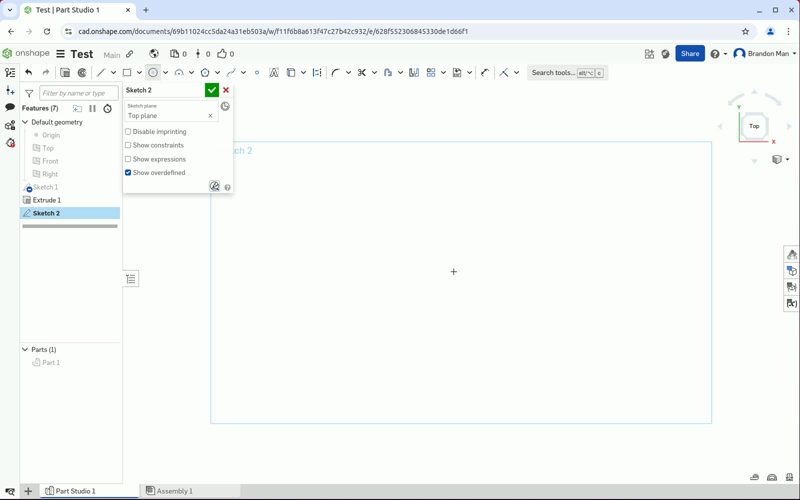
key_up(shift)
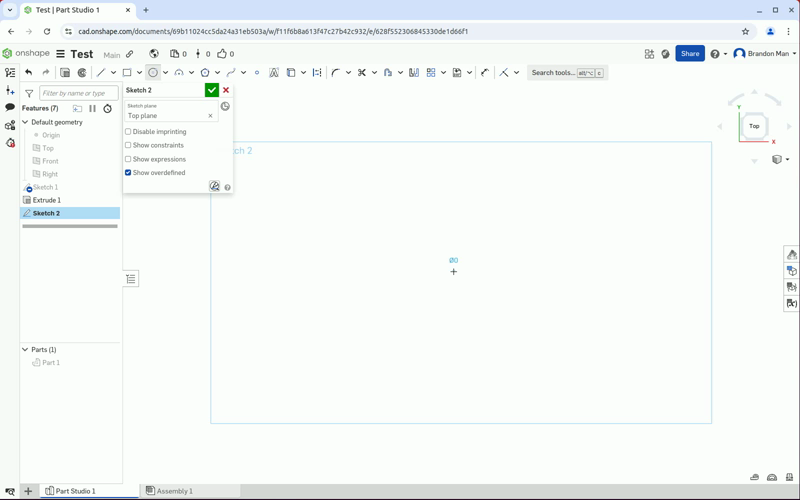
mouse_move(457, 271)
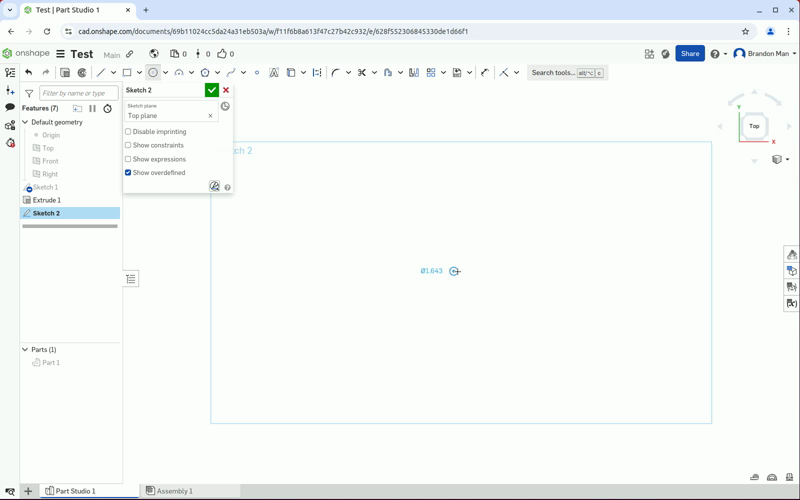
click(457, 271)
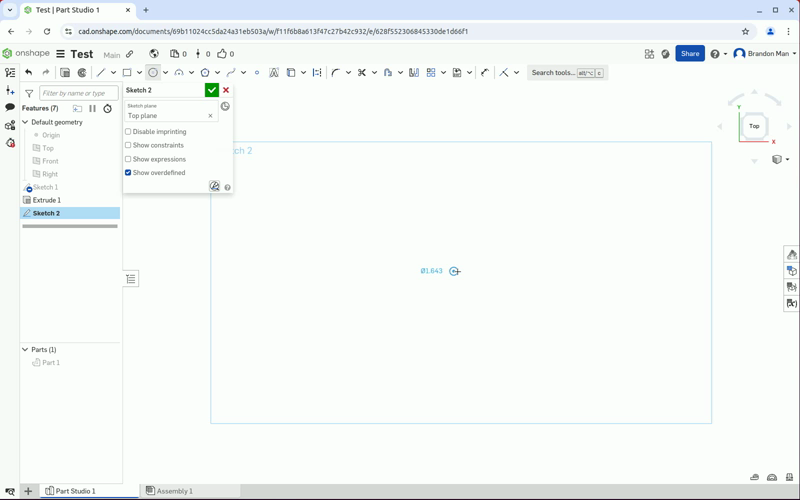
key(esc)
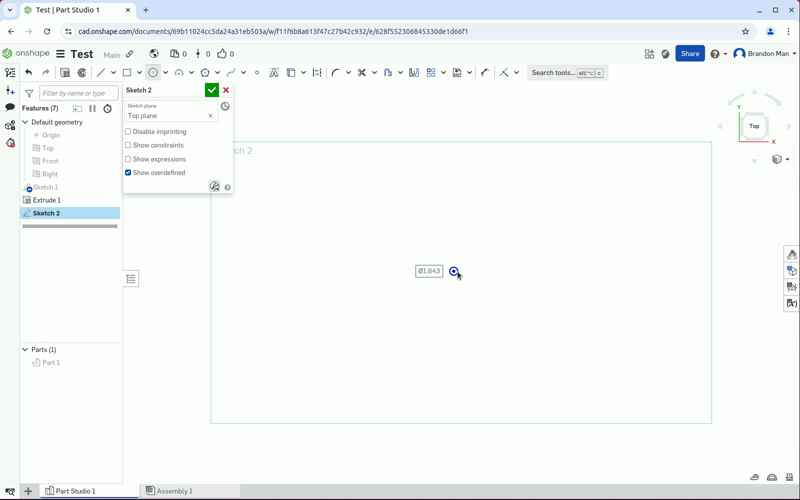
mouse_move(451, 269)
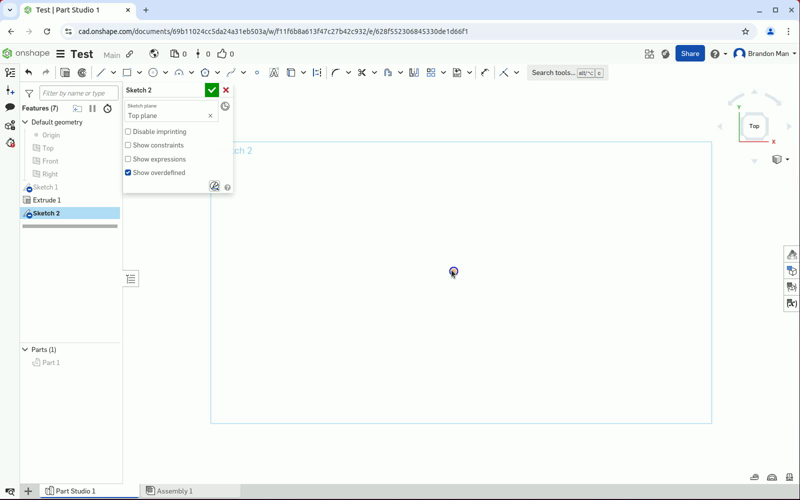
scroll(6)
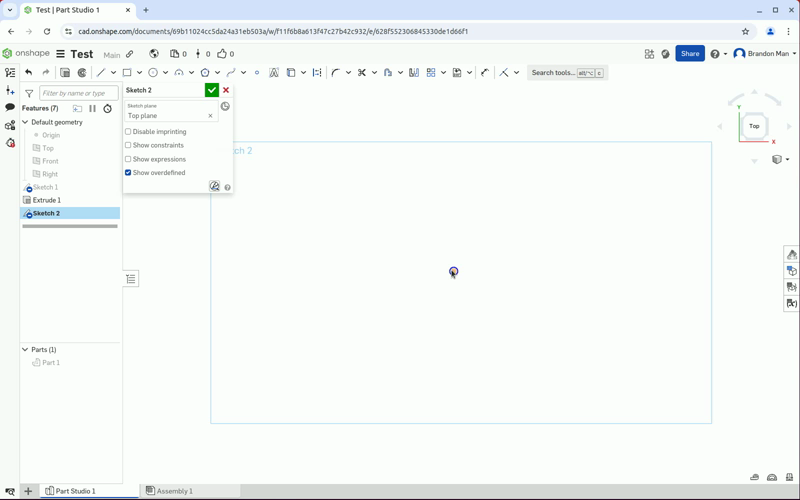
scroll(6)
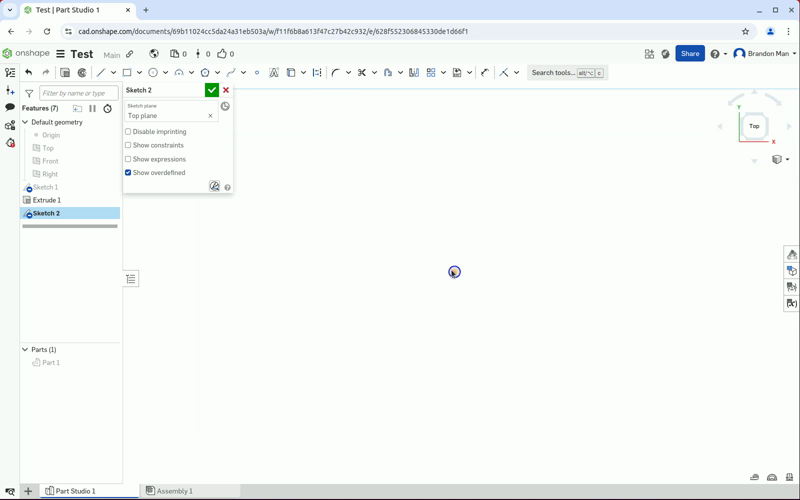
scroll(6)
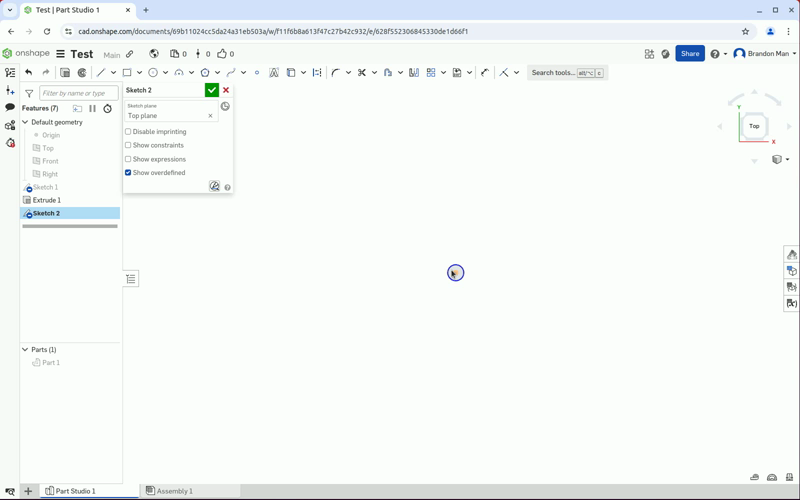
scroll(6)
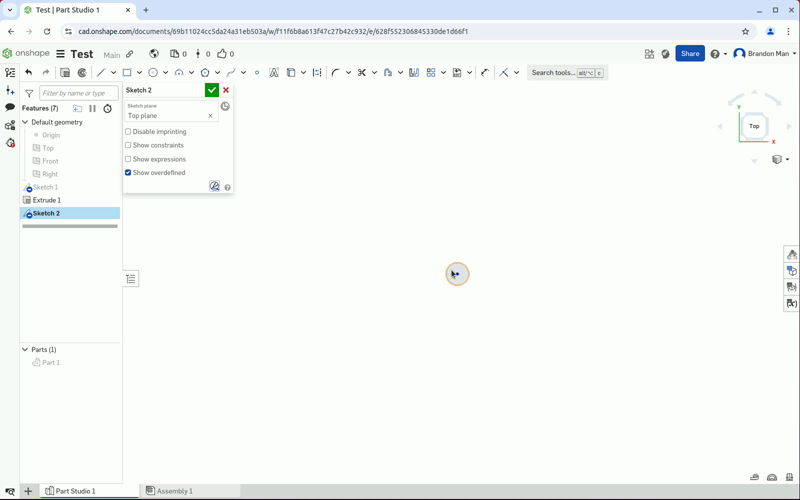
scroll(6)
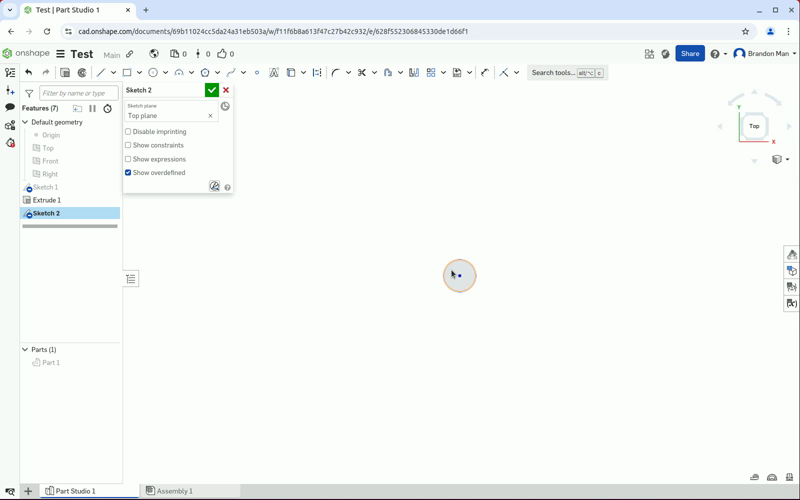
scroll(6)
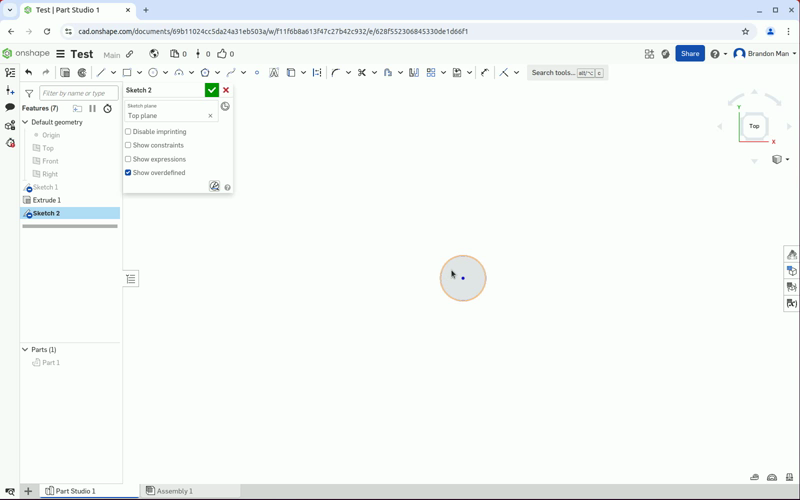
scroll(6)
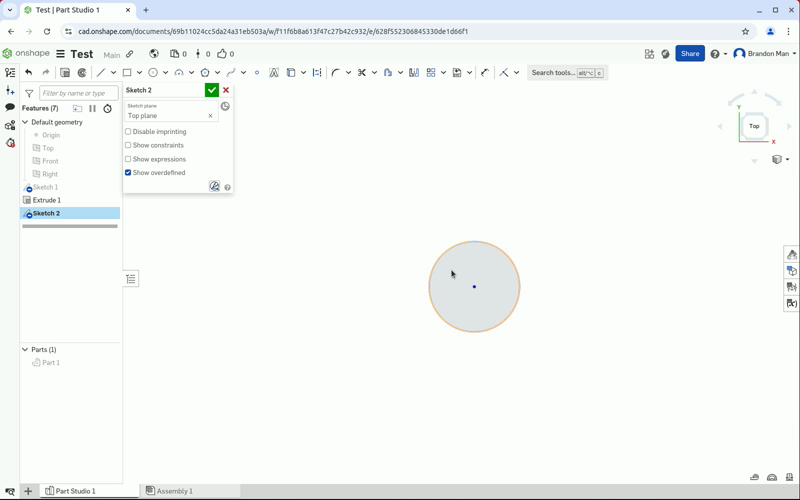
click(451, 269)
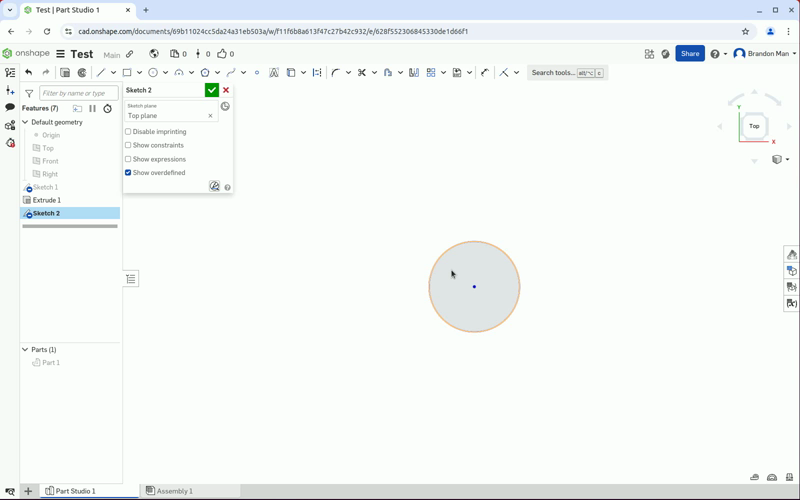
scroll(-6)
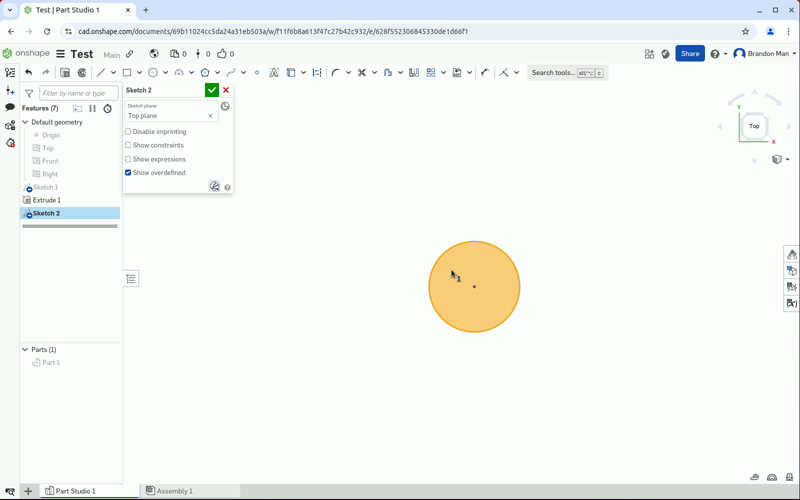
scroll(-6)
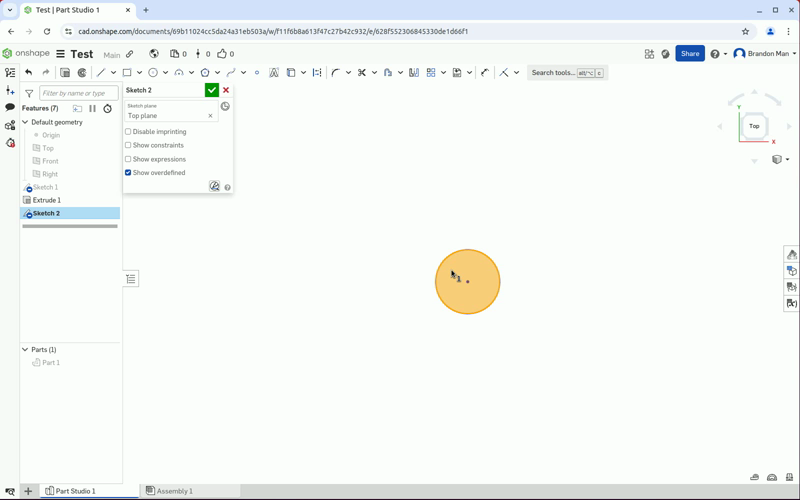
scroll(-6)
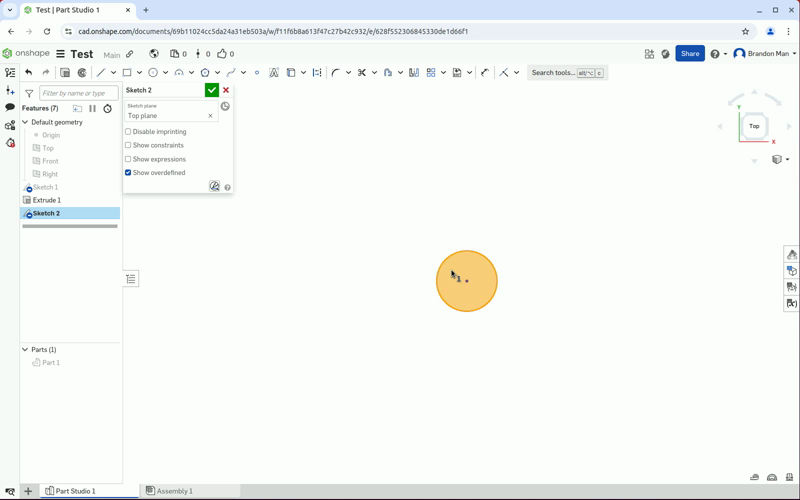
scroll(-6)
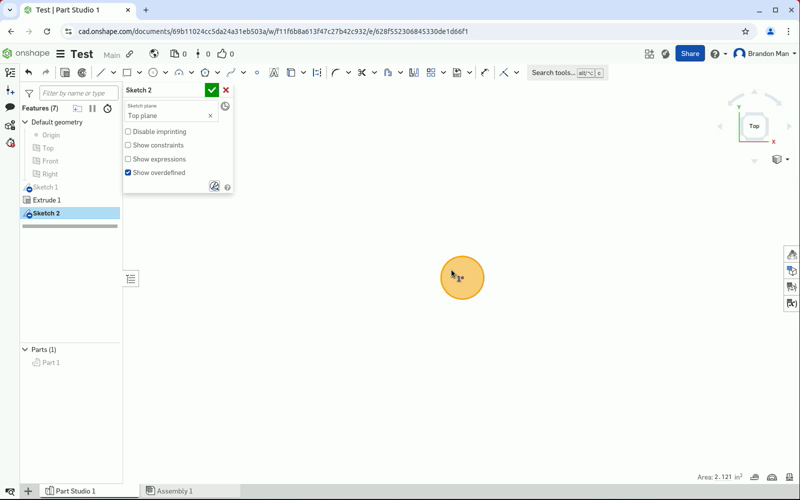
scroll(-6)
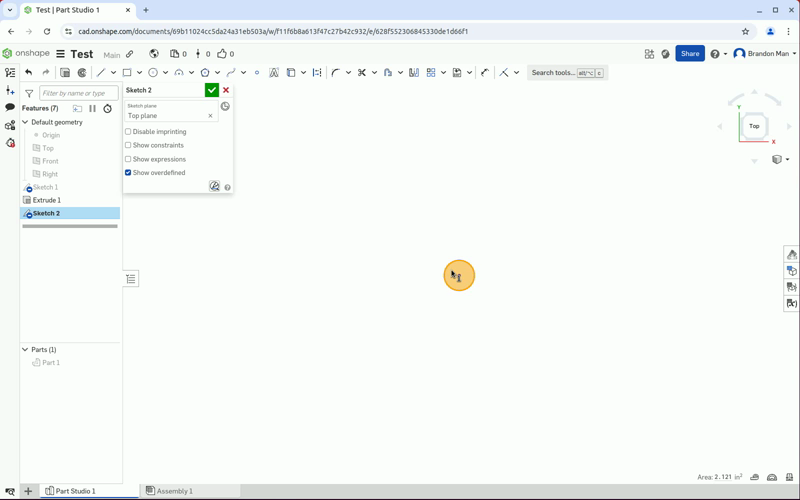
scroll(-6)
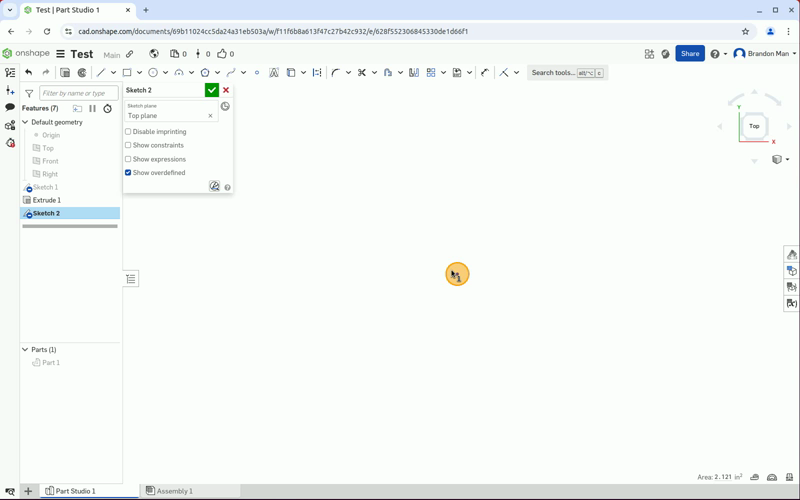
scroll(-6)
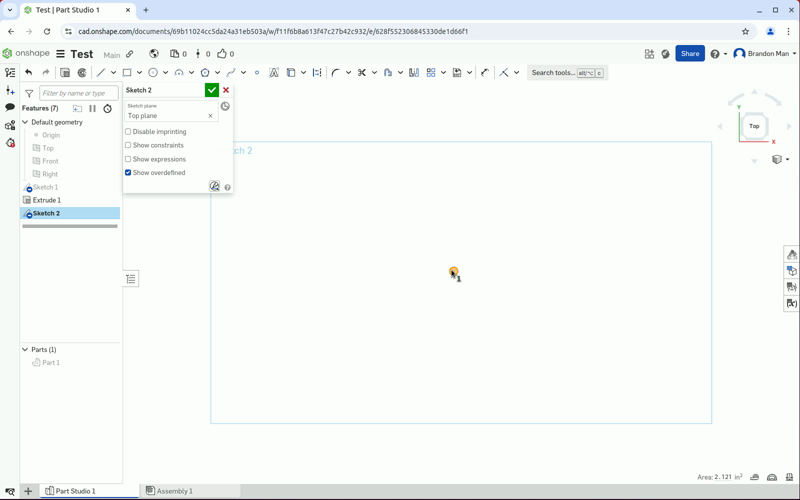
mouse_move(73, 352)
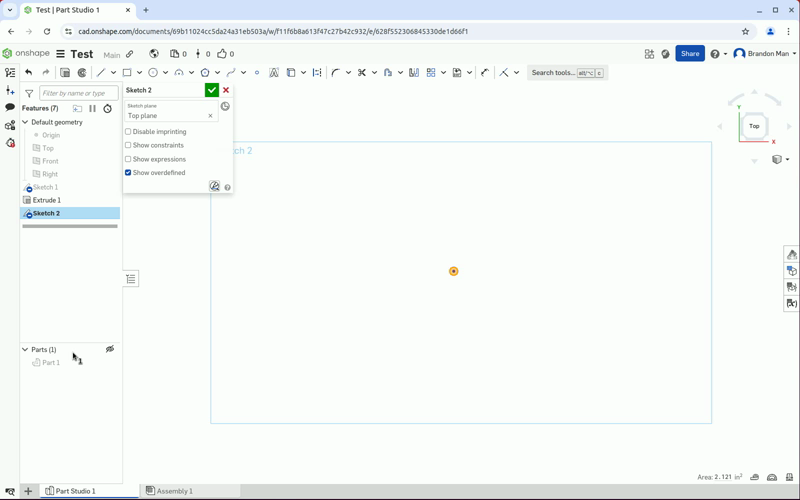
key(shift+y)
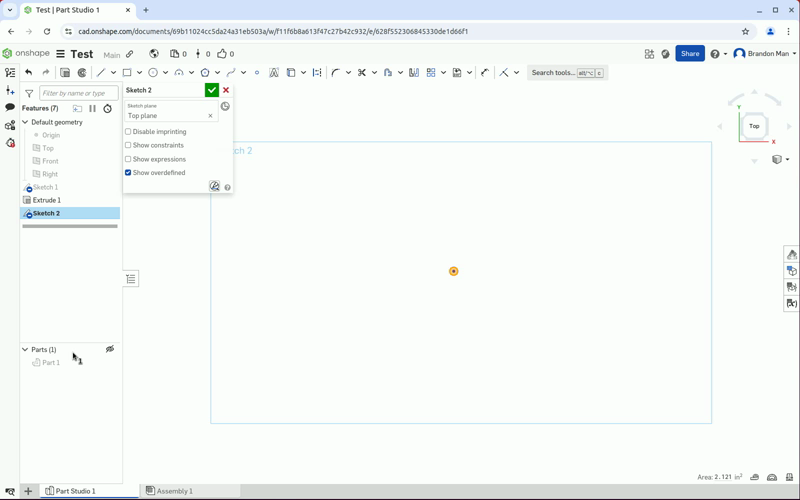
key(shift+e)
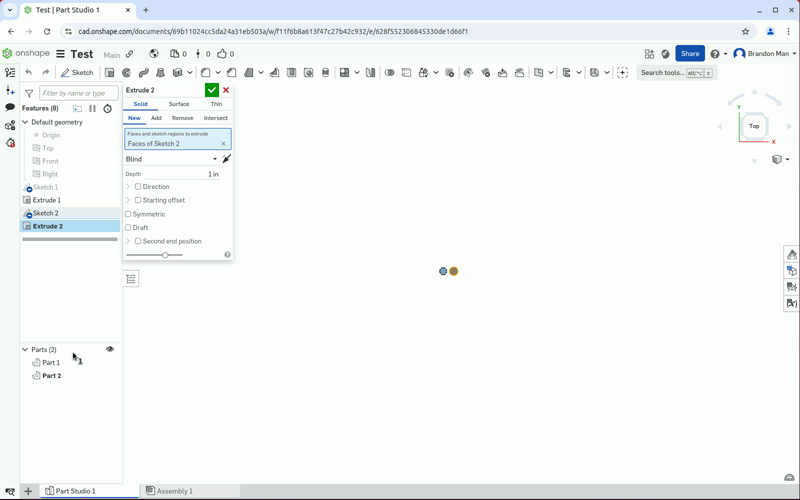
mouse_move(143, 106)
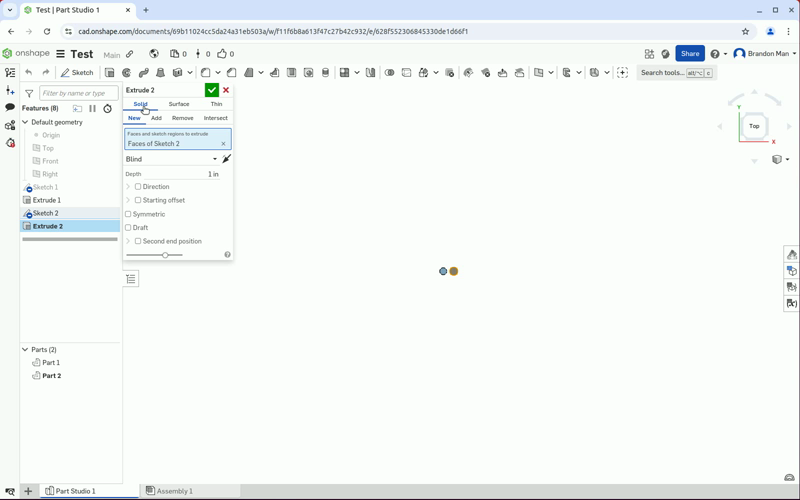
click(143, 106)
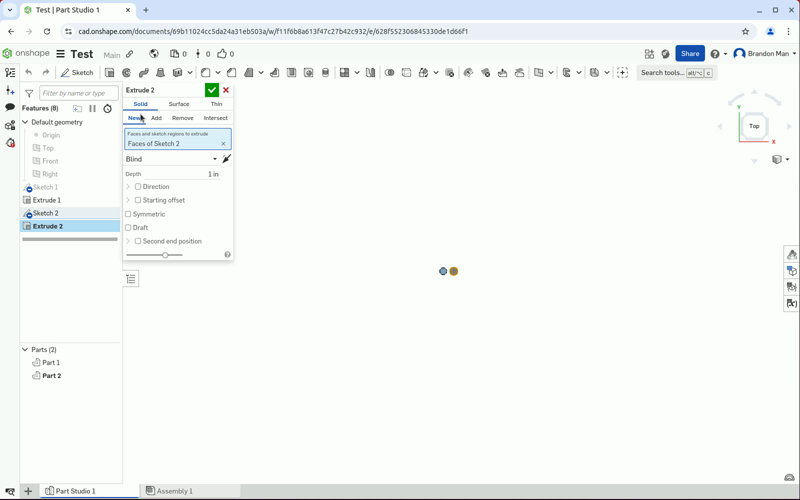
mouse_move(137, 120)
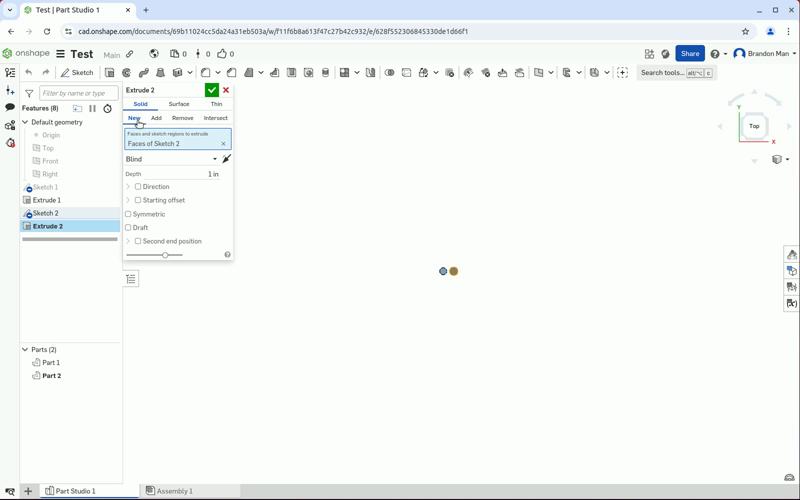
click(137, 120)
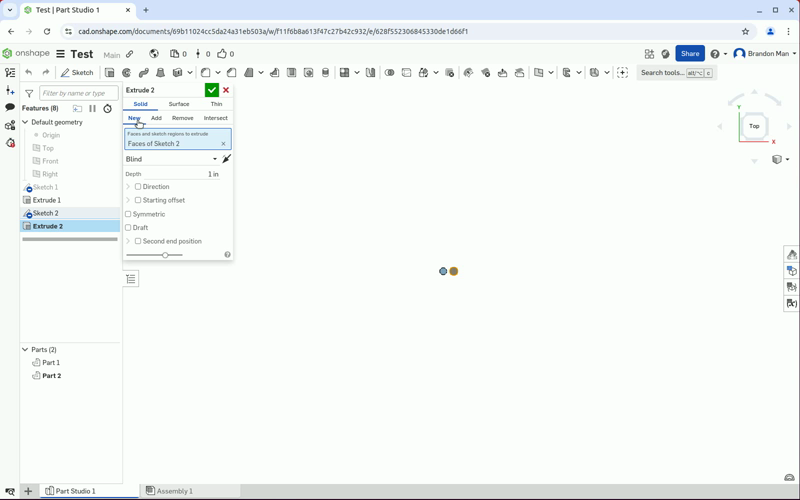
key(tab, 4)
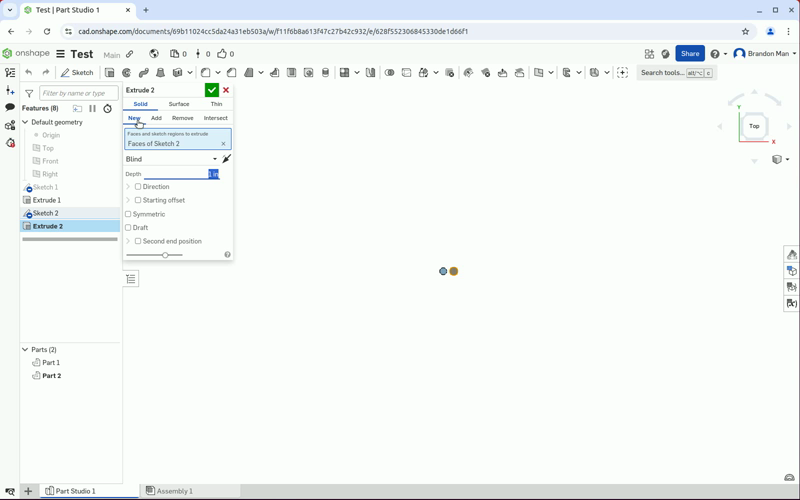
text(23.108)
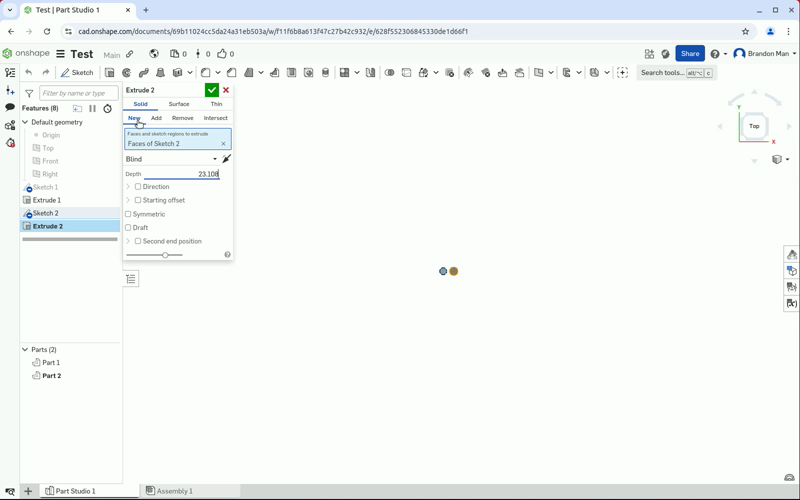
key(enter)
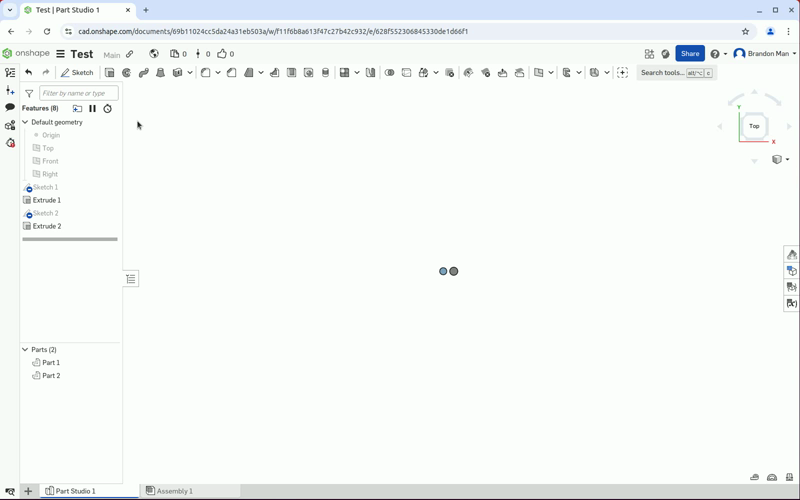
key(shift+h)
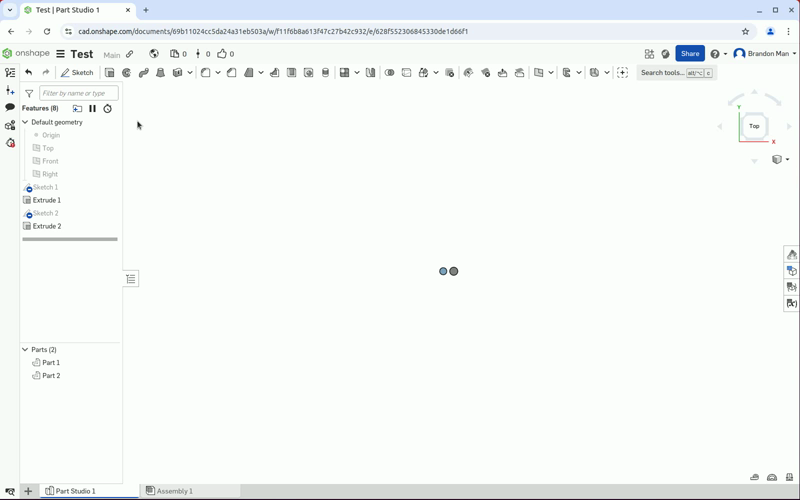
key(shift+h)
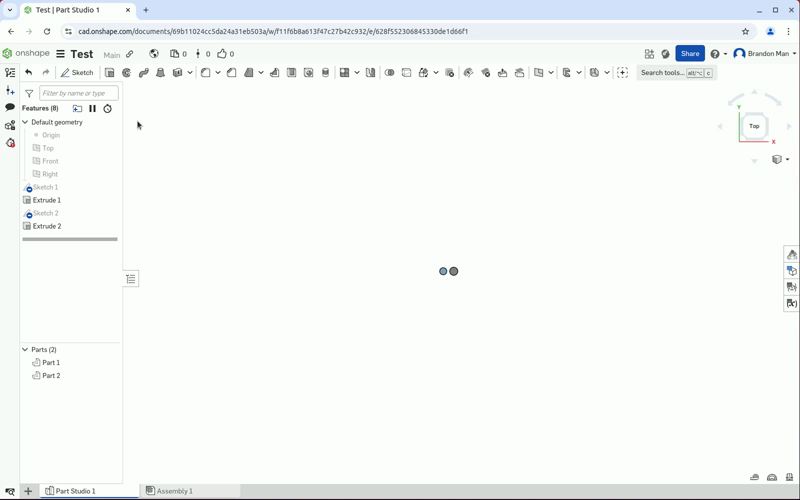
mouse_move(73, 189)
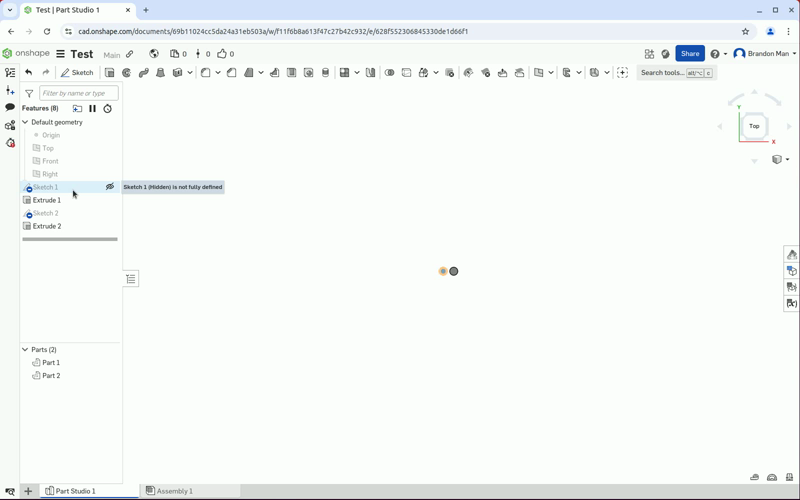
click(73, 189)
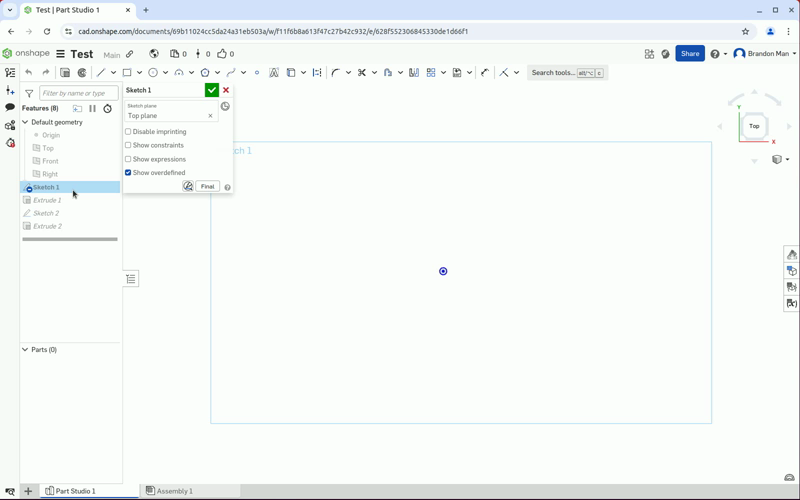
mouse_move(229, 92)
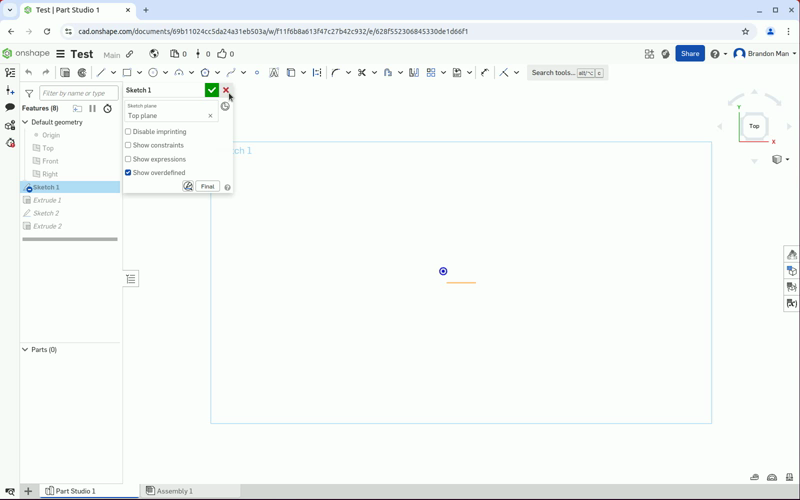
click(229, 92)
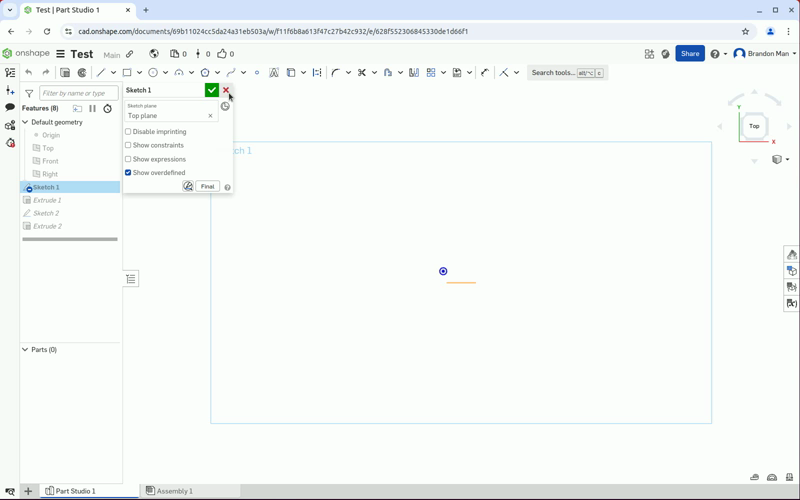
key(shift+s)
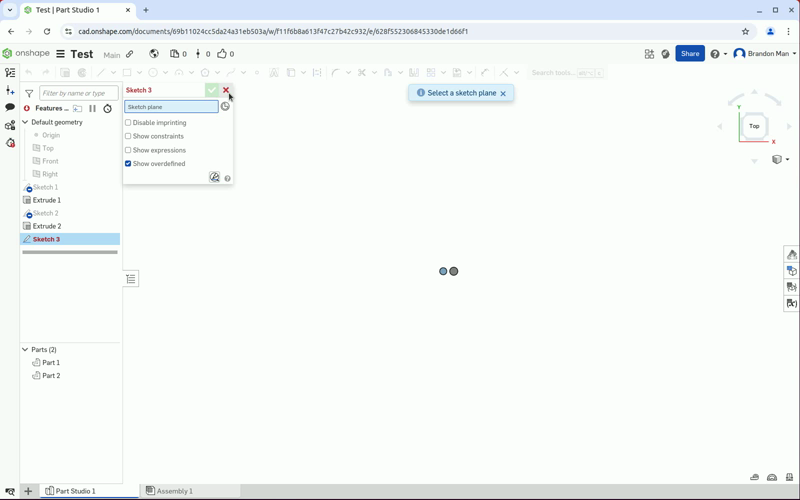
mouse_move(73, 150)
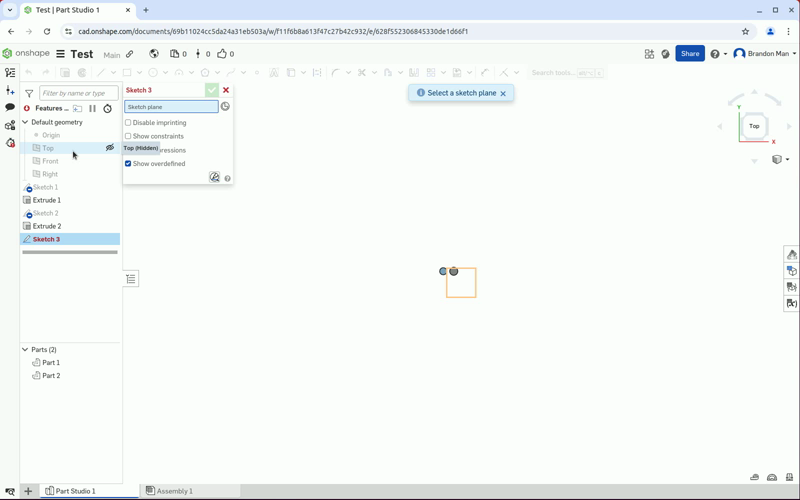
click(73, 150)
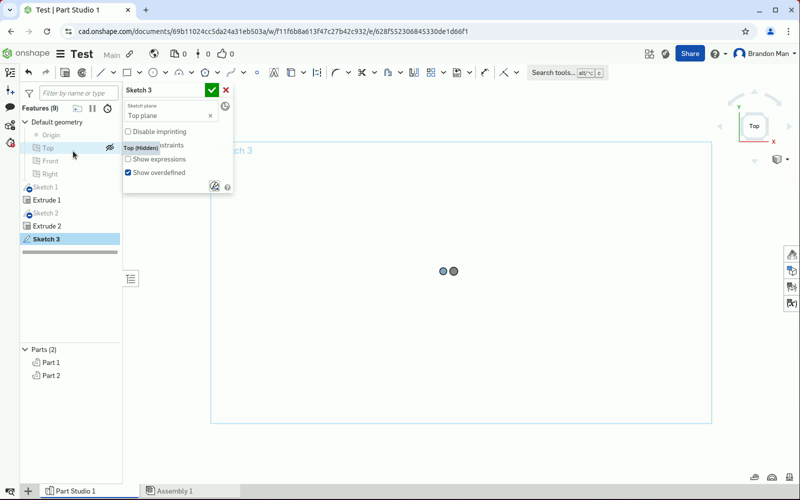
mouse_move(73, 352)
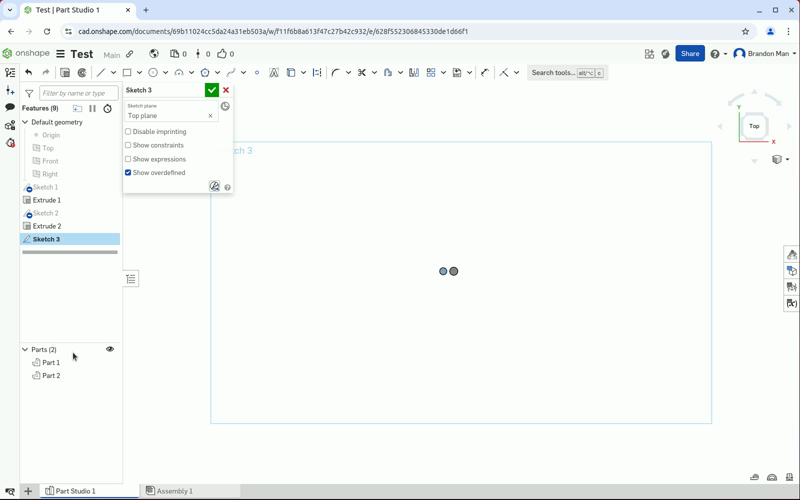
key(y)
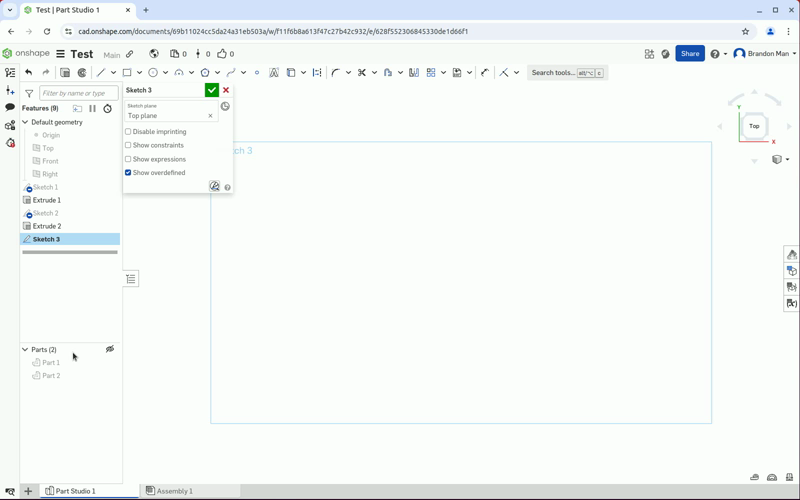
key(c)
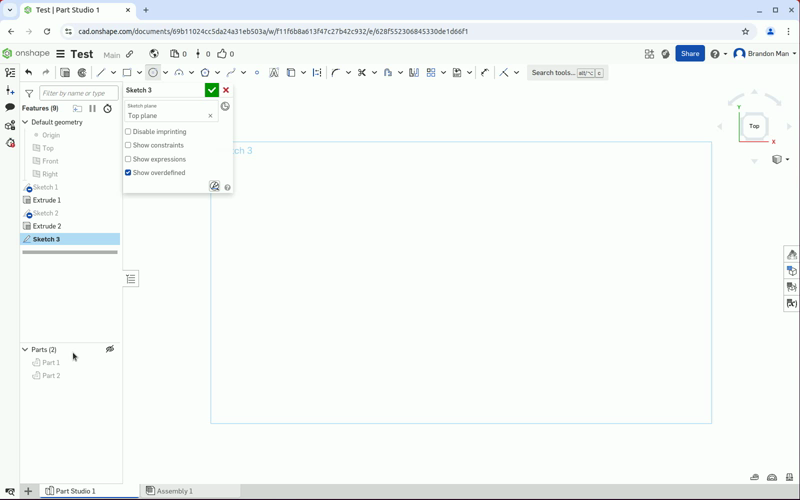
key_down(shift)
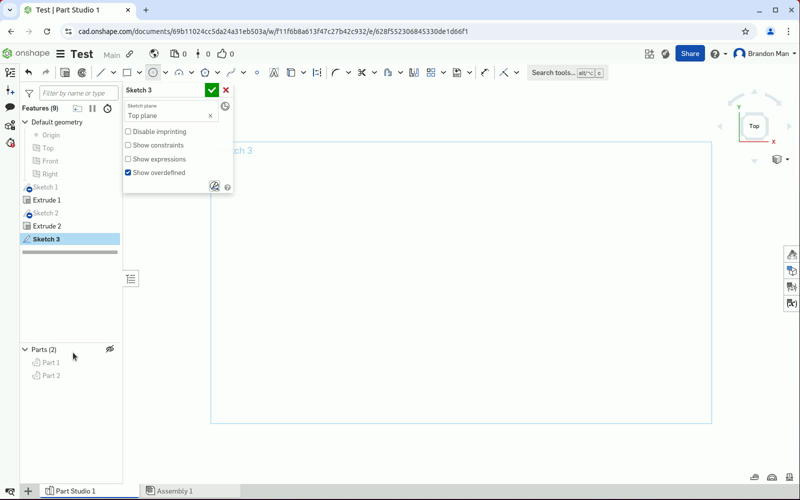
mouse_move(464, 271)
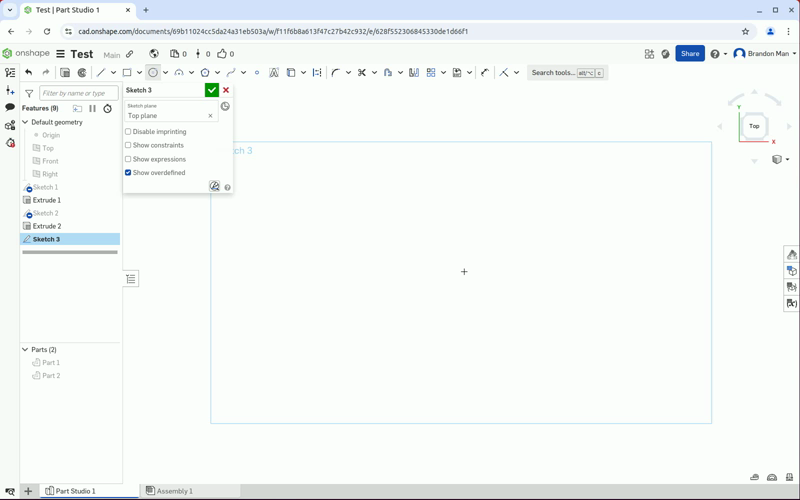
click(464, 271)
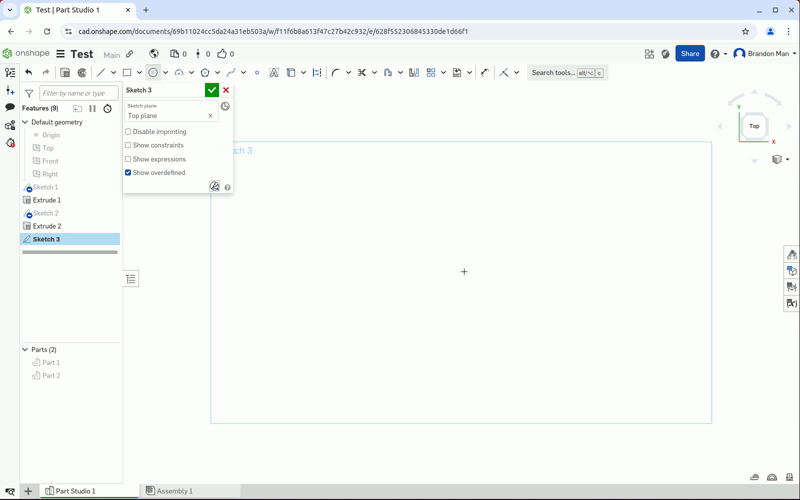
key_up(shift)
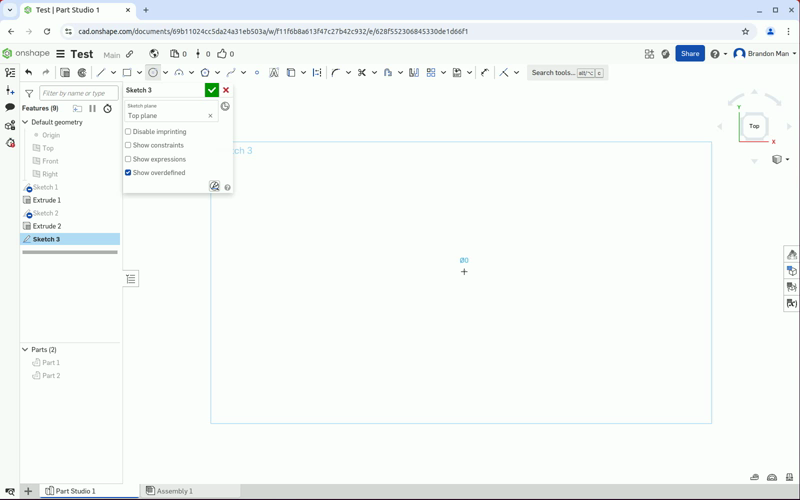
mouse_move(467, 271)
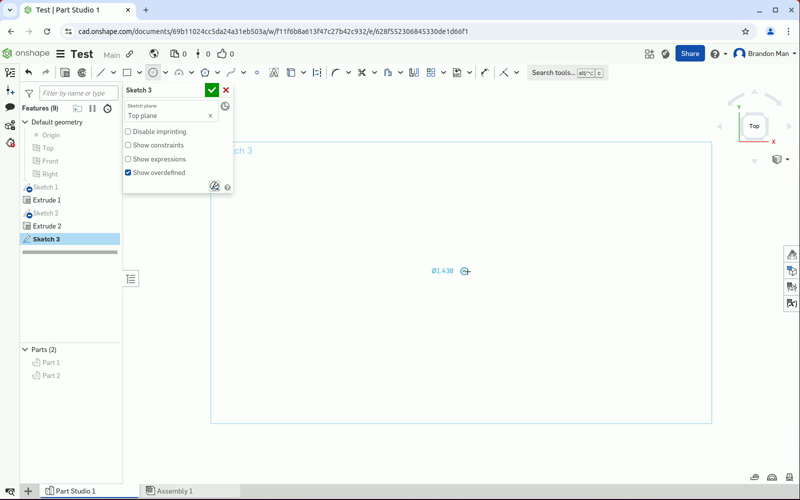
click(467, 271)
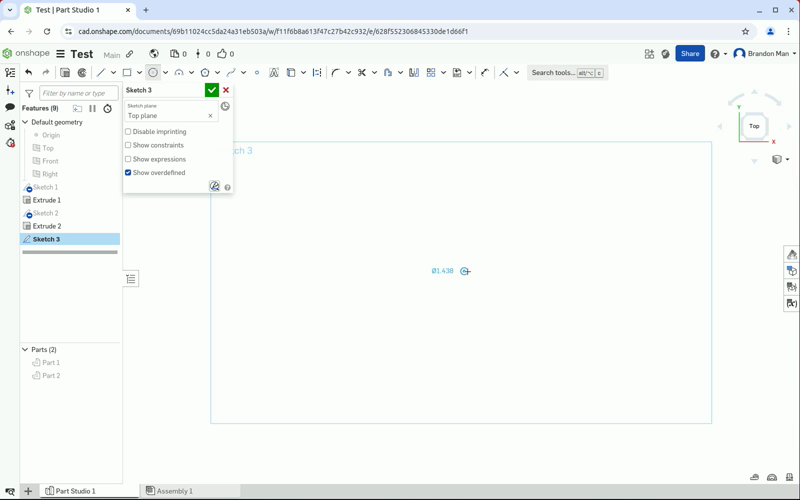
key(esc)
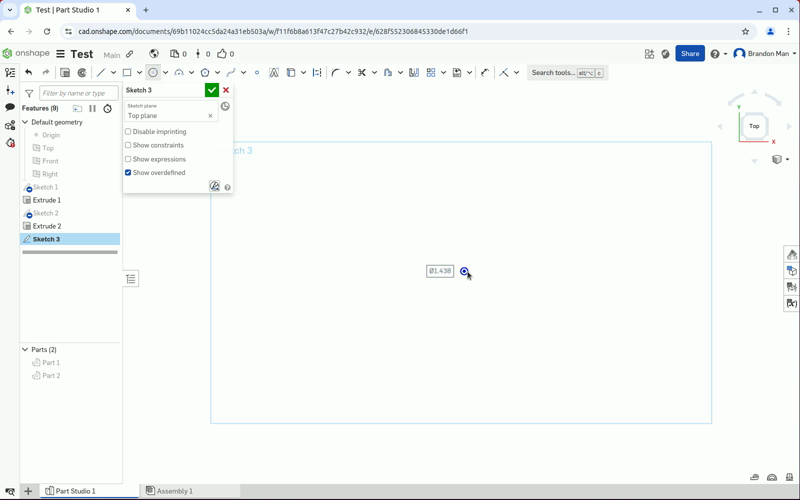
mouse_move(466, 272)
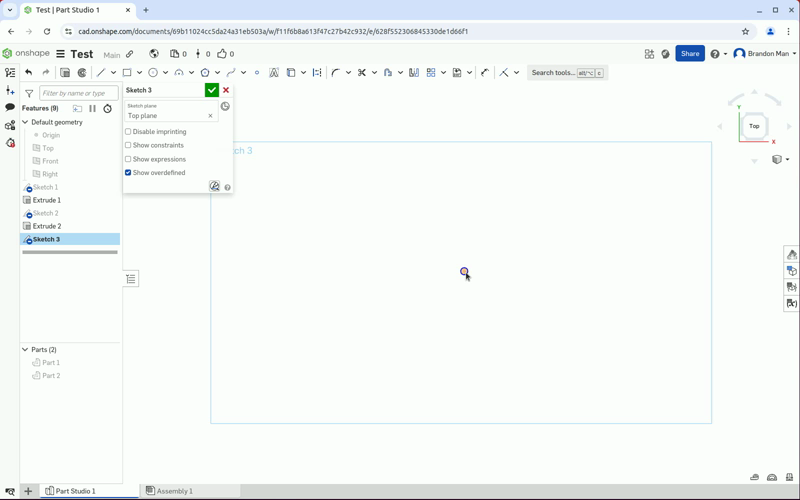
scroll(6)
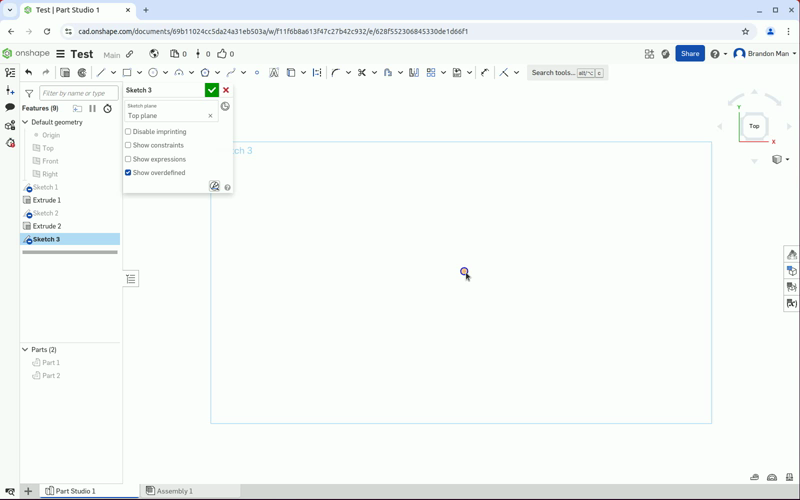
scroll(6)
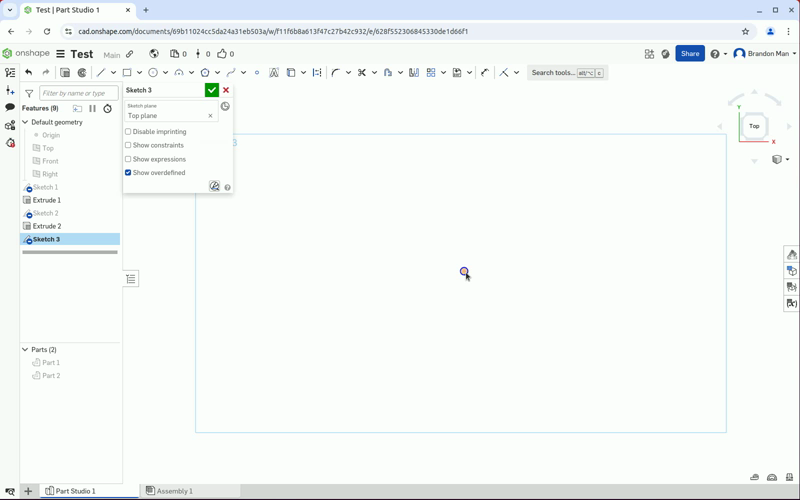
scroll(6)
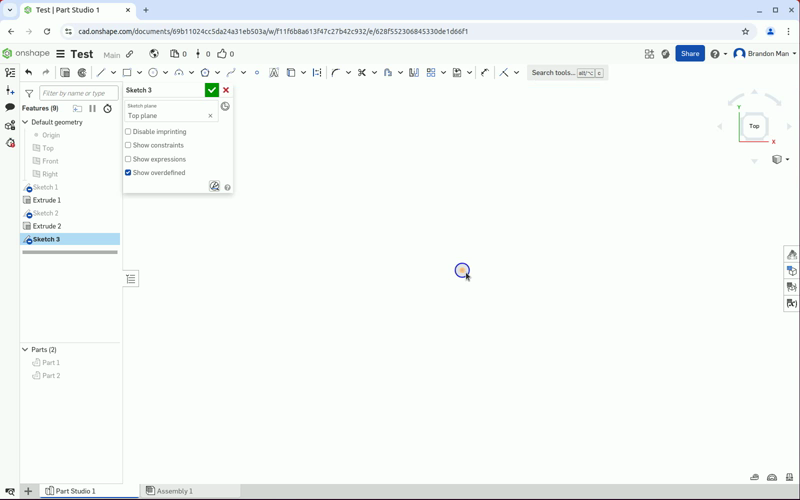
scroll(6)
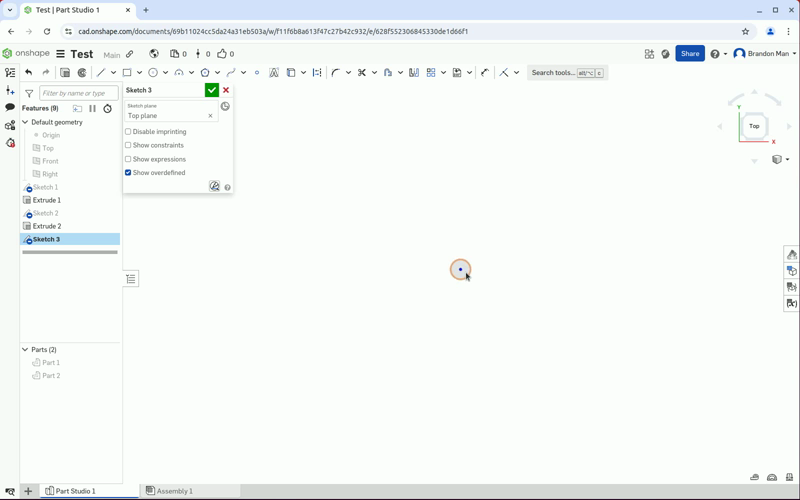
scroll(6)
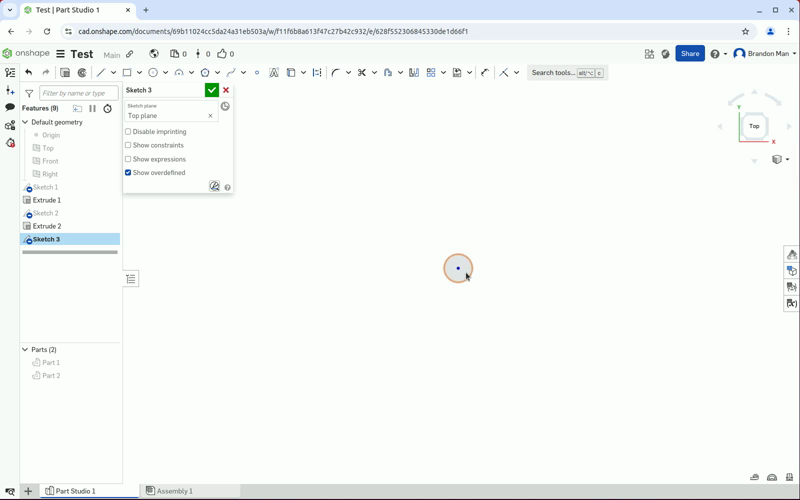
scroll(6)
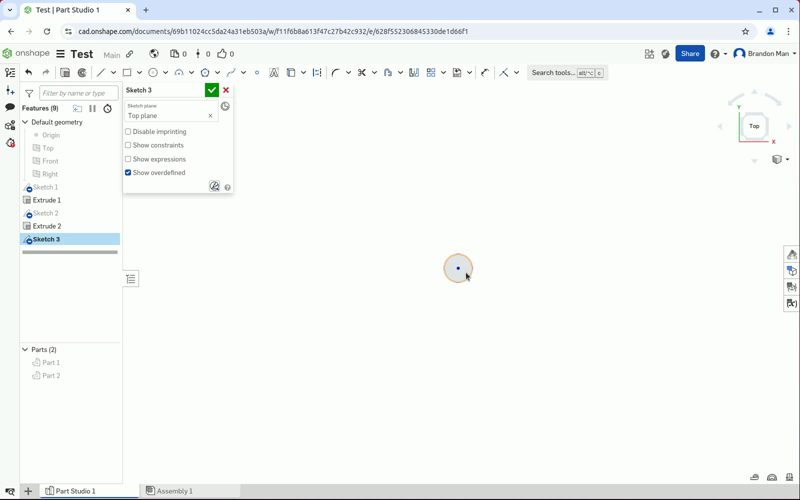
scroll(6)
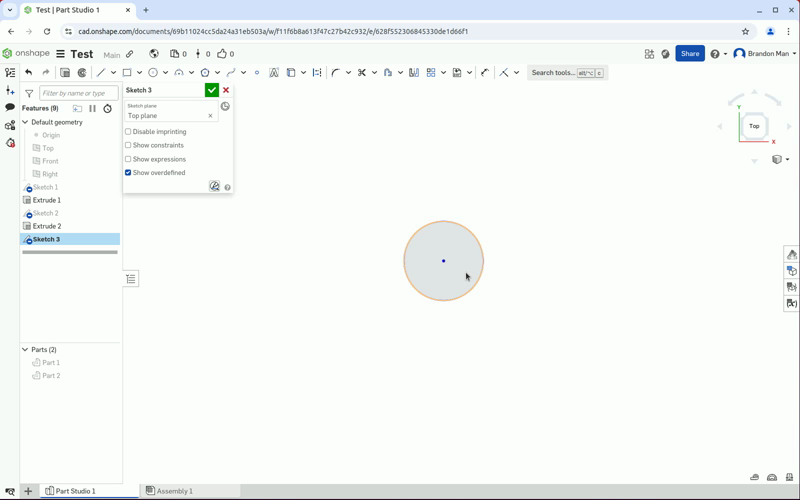
click(466, 272)
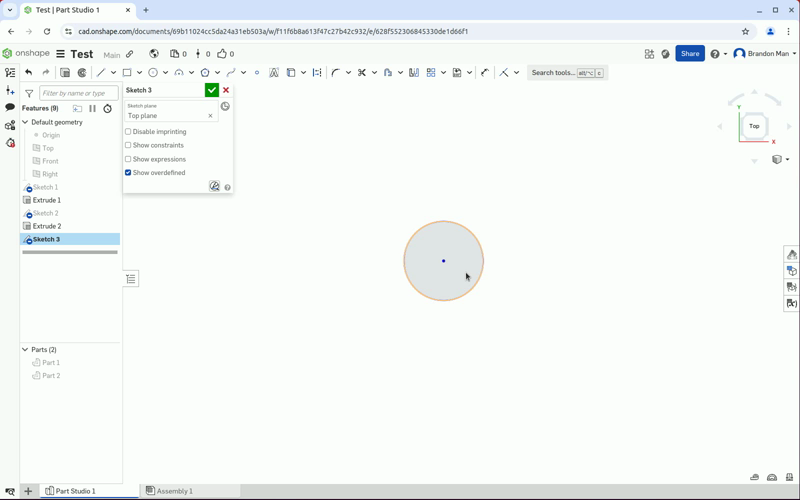
scroll(-6)
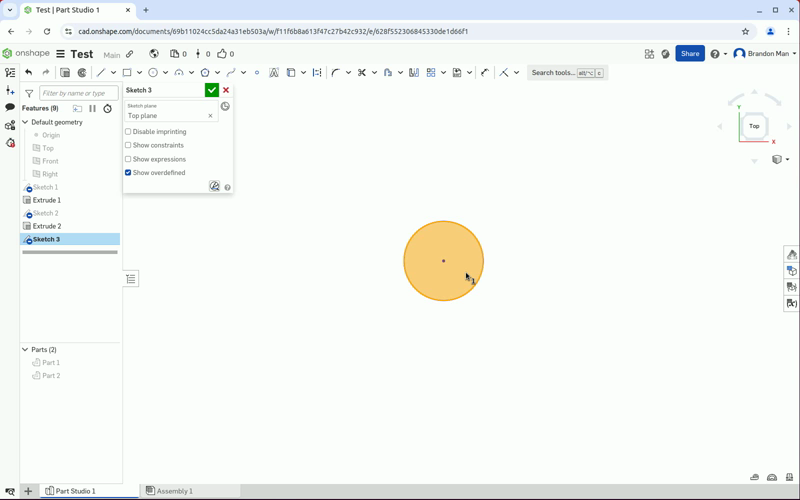
scroll(-6)
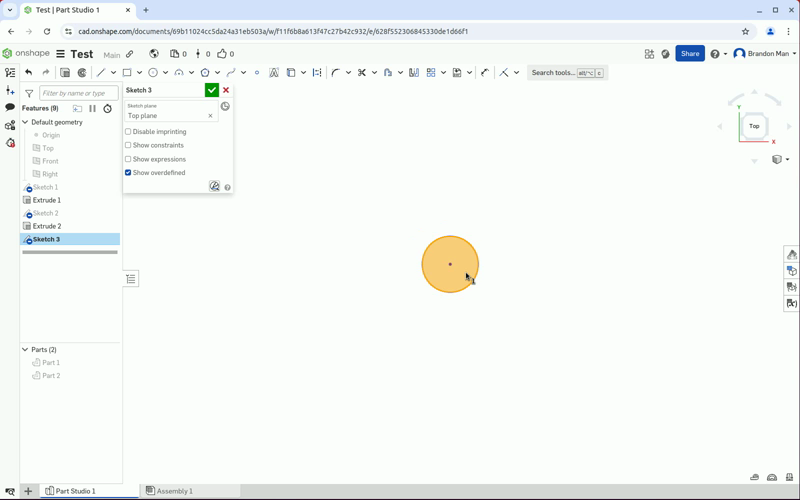
scroll(-6)
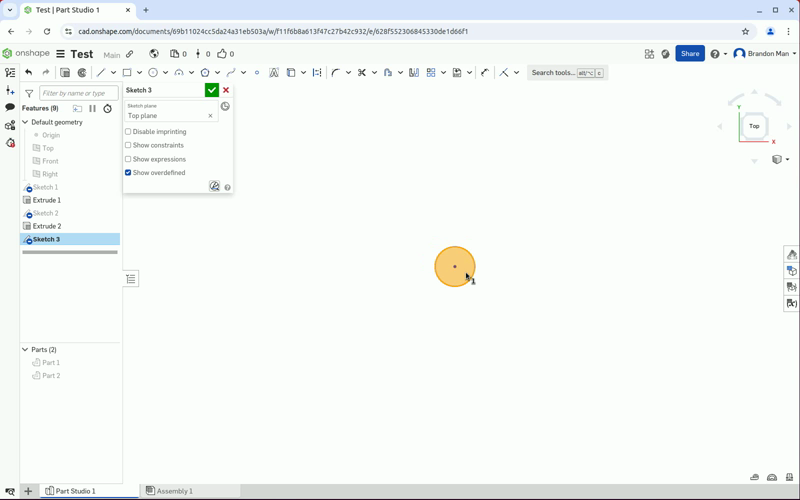
scroll(-6)
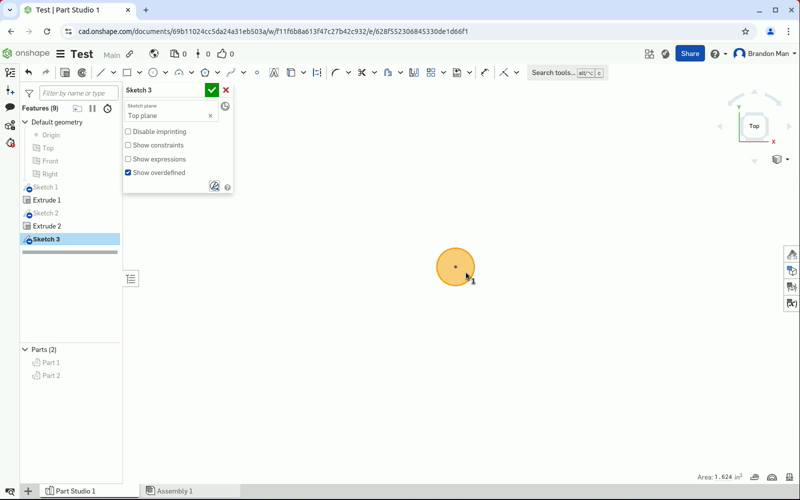
scroll(-6)
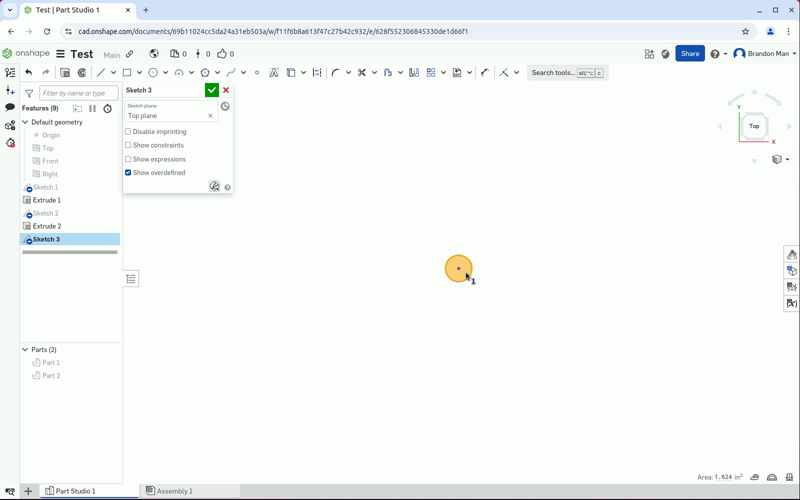
scroll(-6)
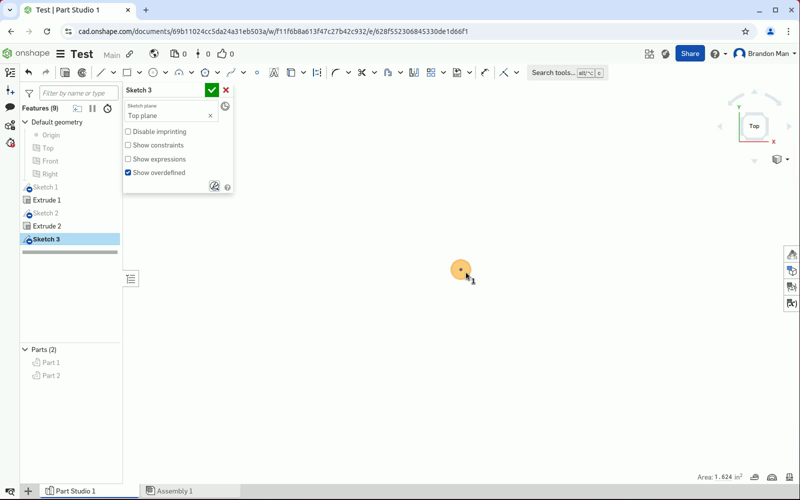
scroll(-6)
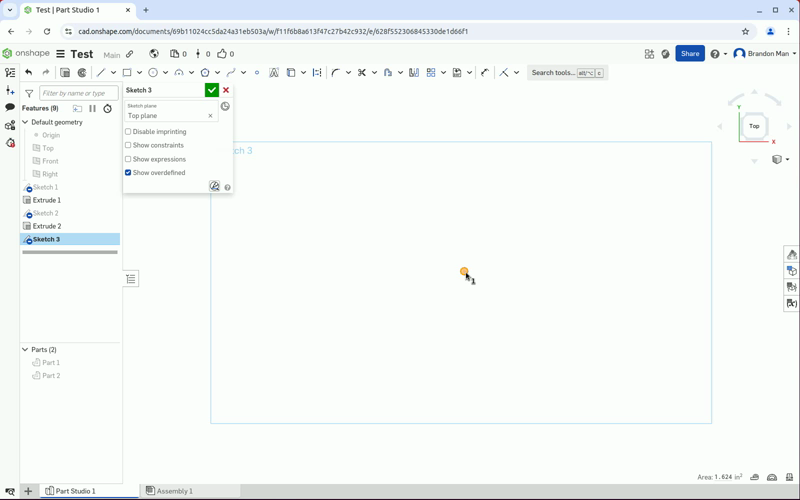
mouse_move(73, 352)
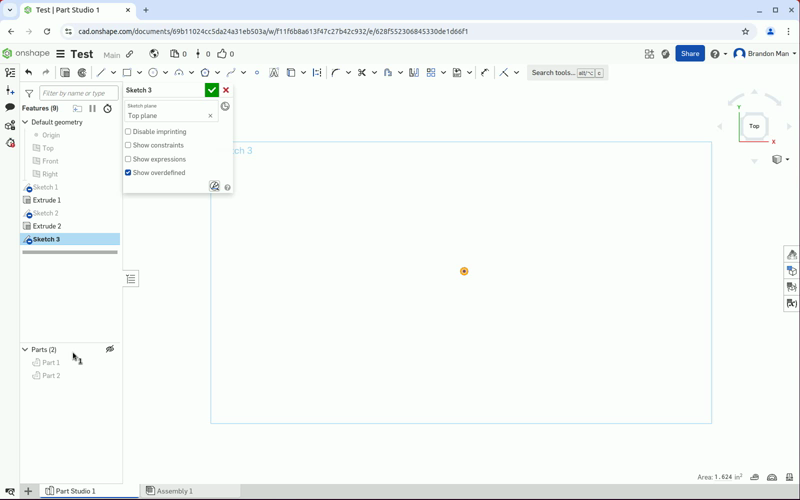
key(shift+y)
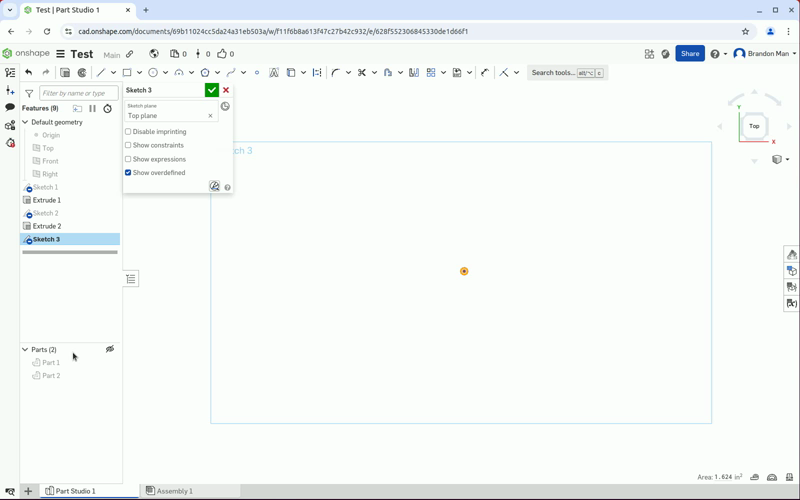
key(shift+e)
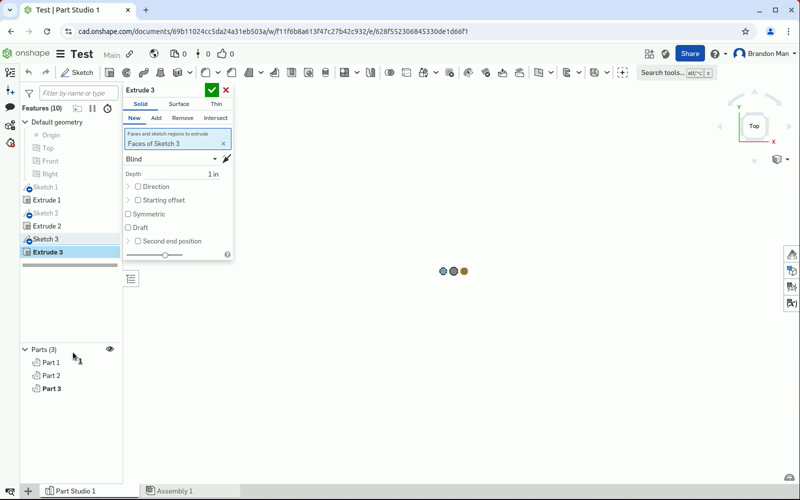
mouse_move(143, 106)
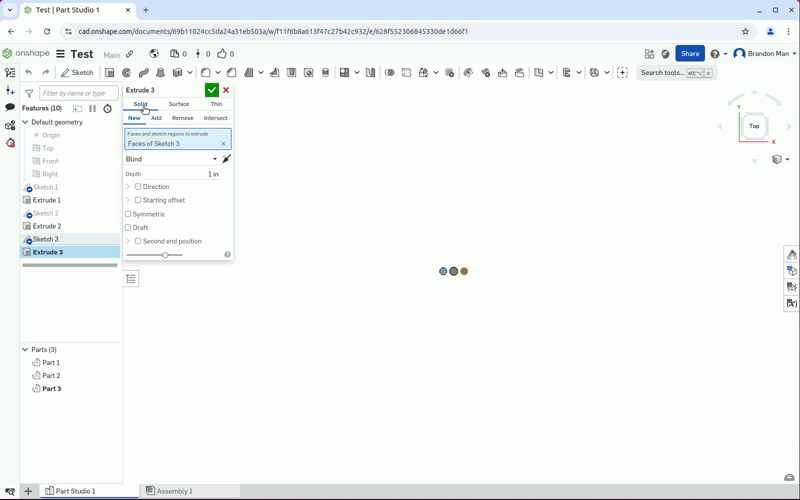
click(143, 106)
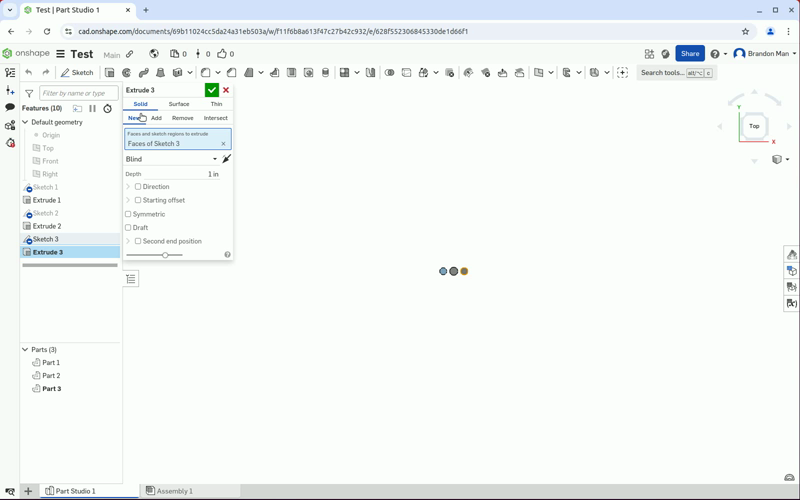
mouse_move(137, 120)
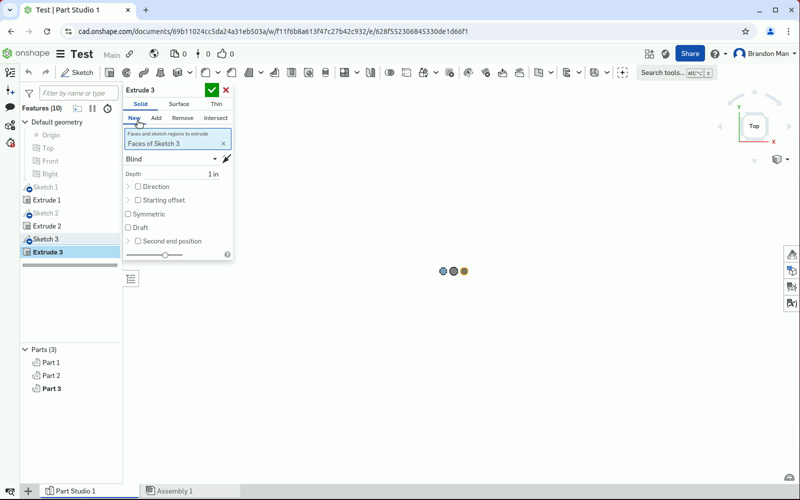
click(137, 120)
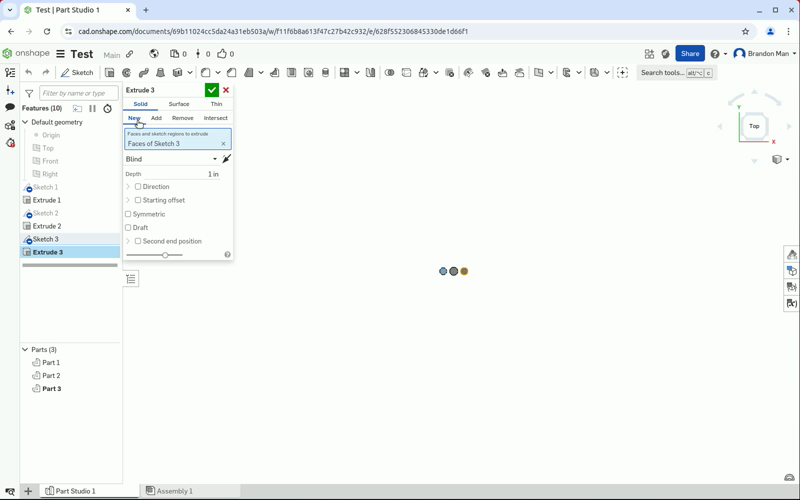
key(tab, 4)
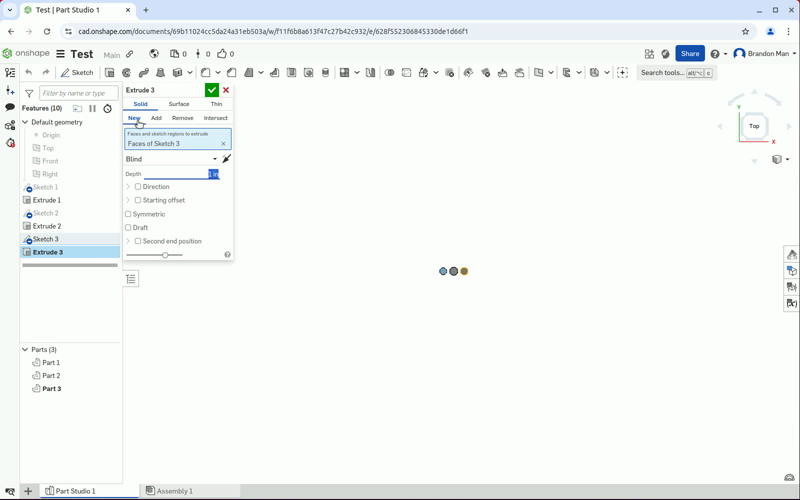
text(23.108)
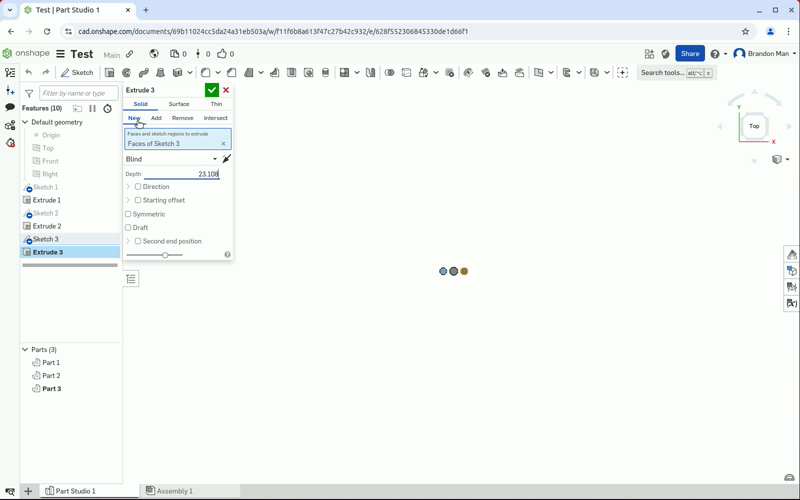
key(enter)
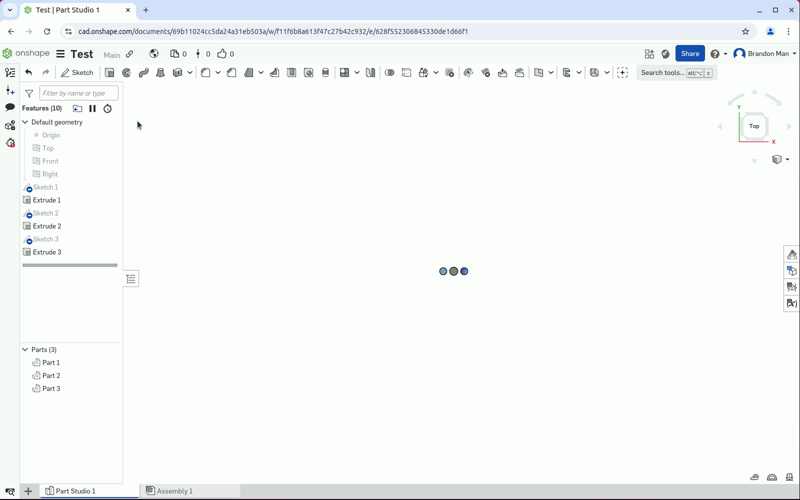
key(shift+h)
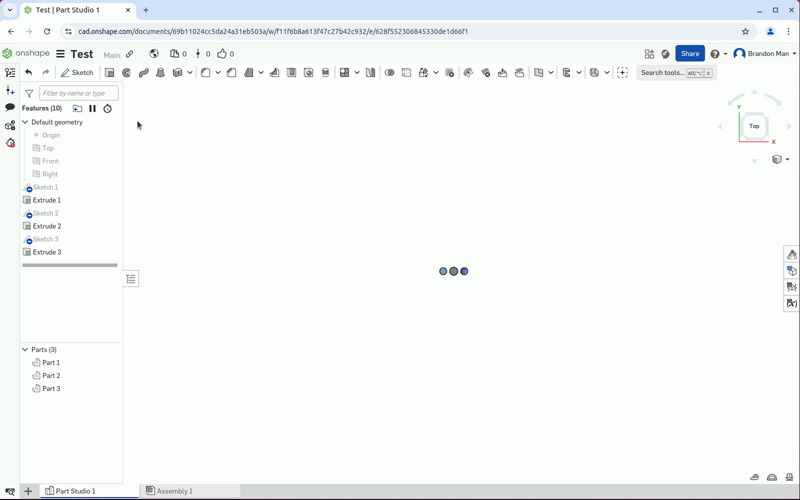
key(shift+h)
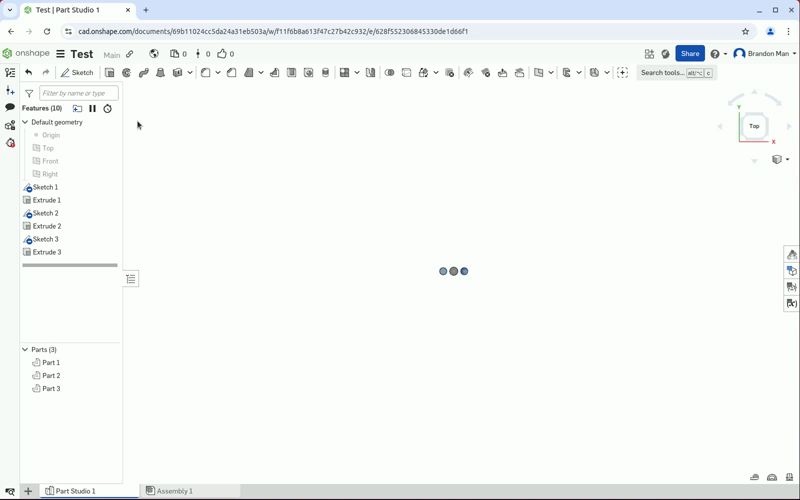
key(shift+7)
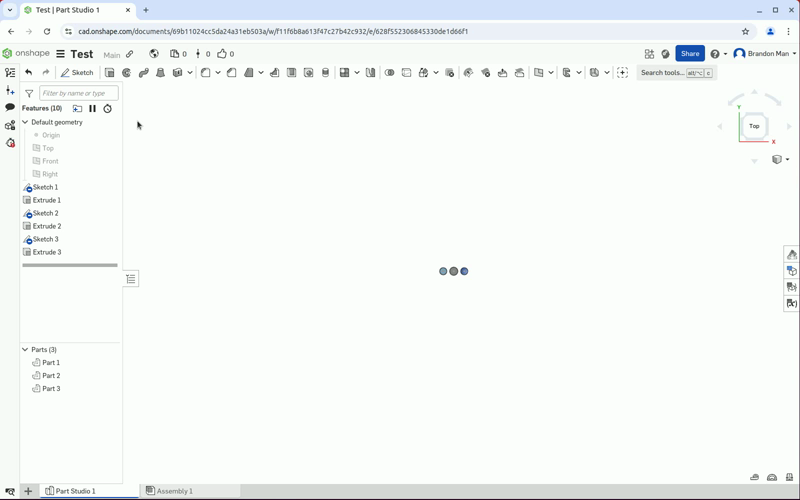
key(up, 3)
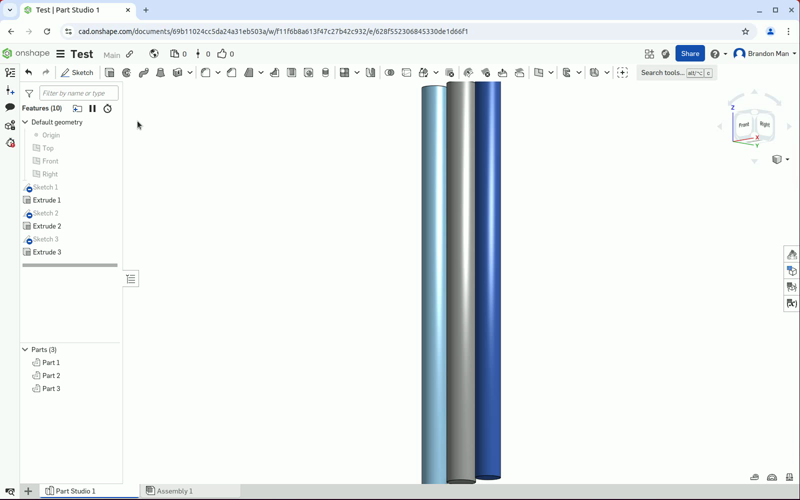
key(left, 3)
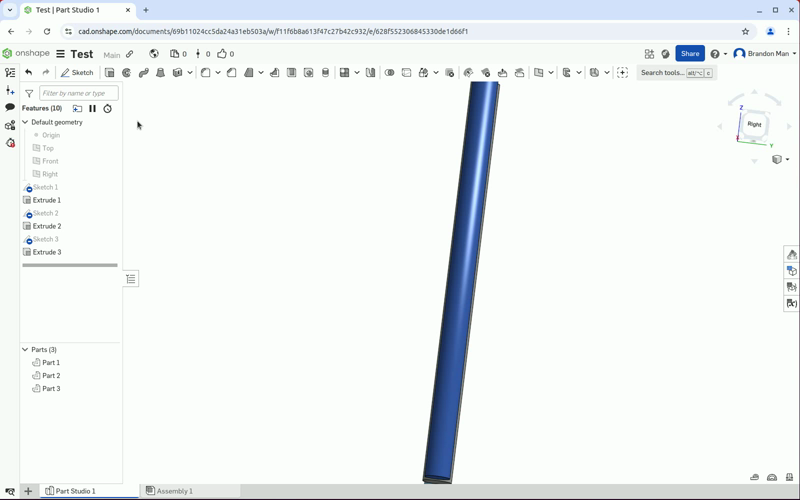
key(right, 3)
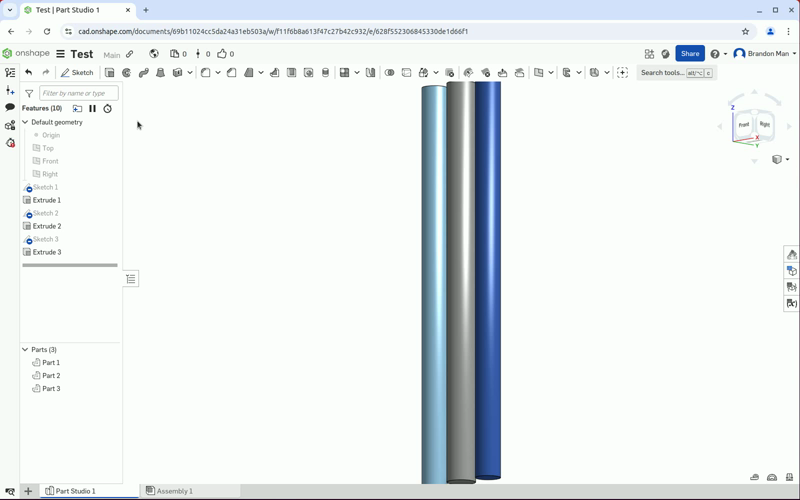
key(down, 3)
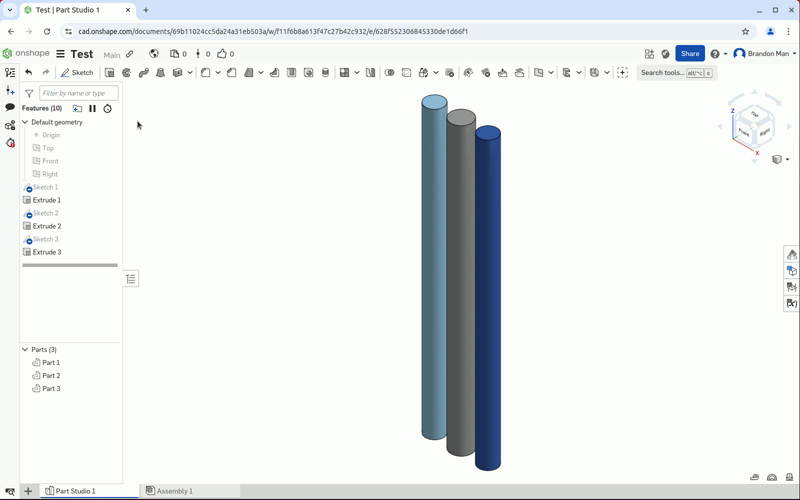
mouse_move(73, 189)
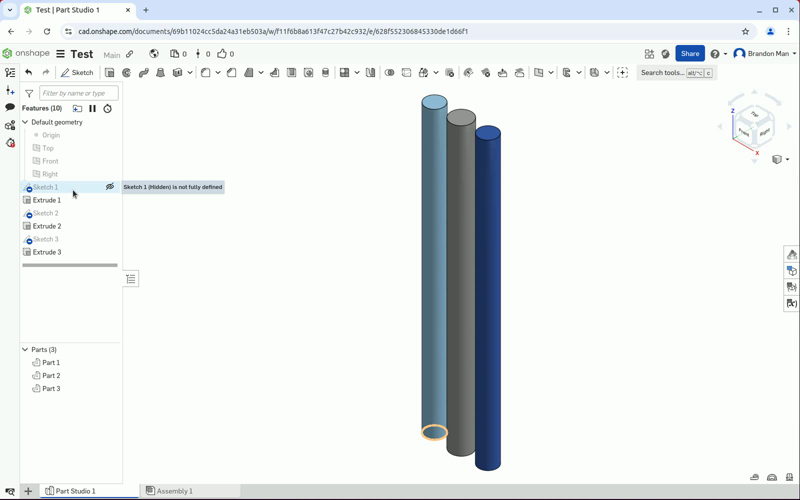
click(73, 189)